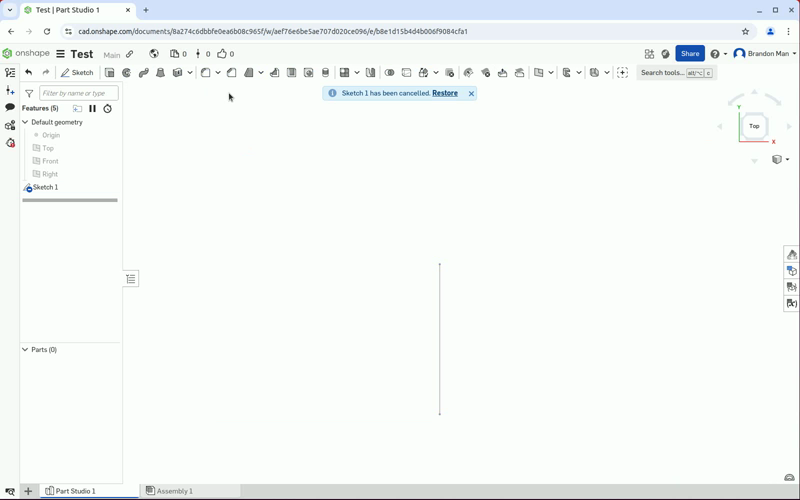
key(shift+h)
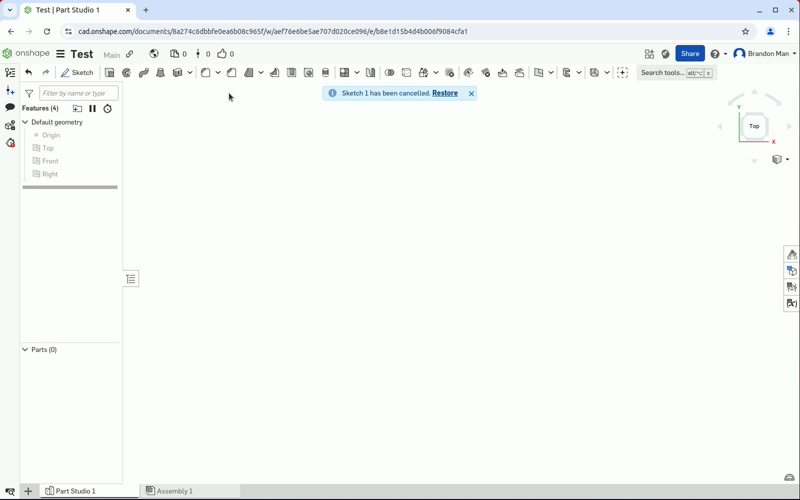
mouse_move(73, 352)
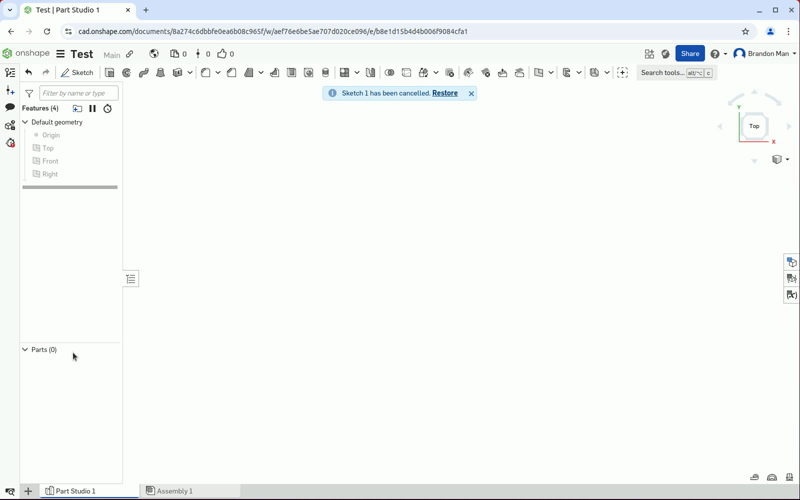
key(y)
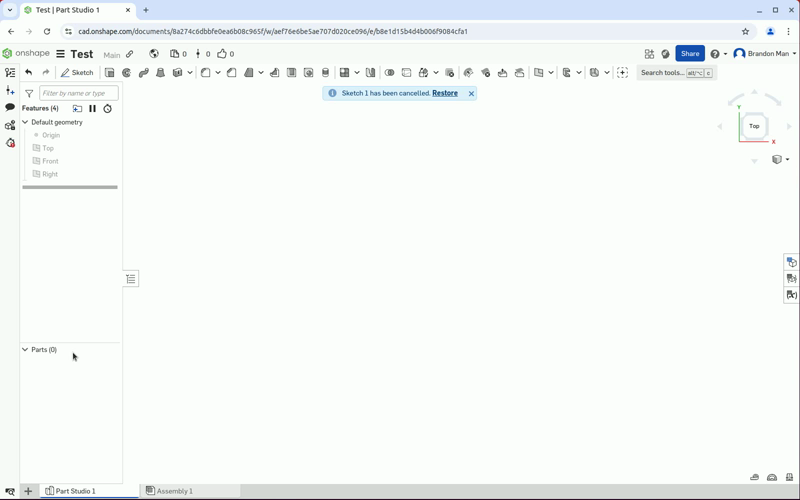
key(shift+p)
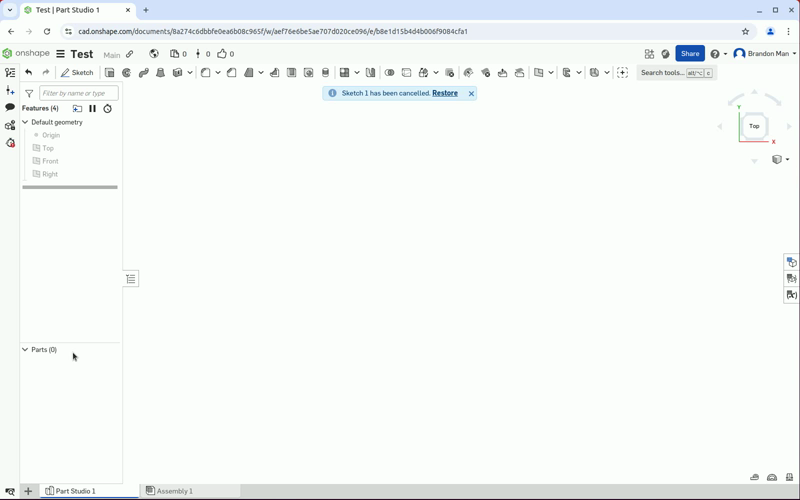
key(space)
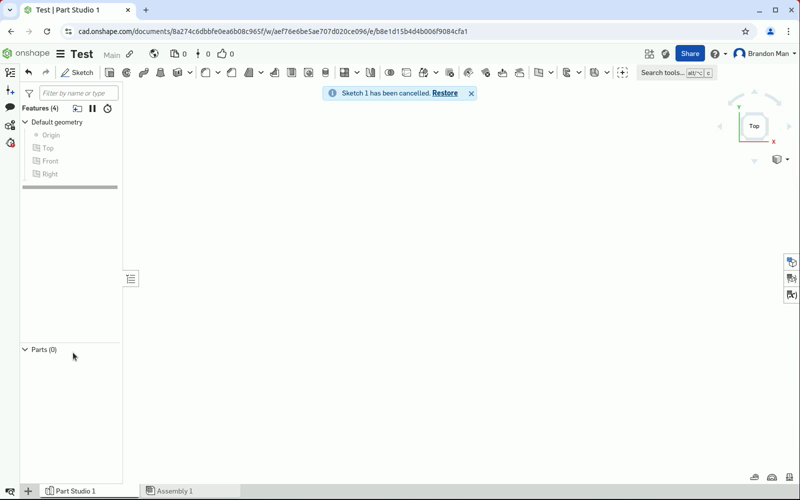
key_down(shift)
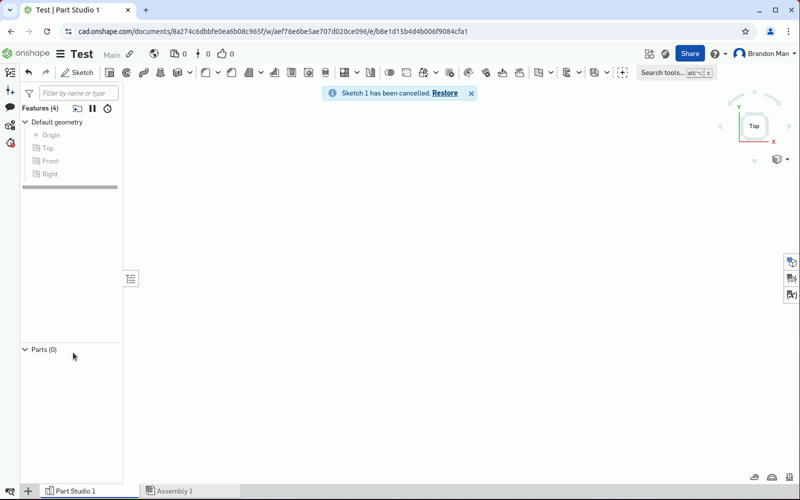
key(up)
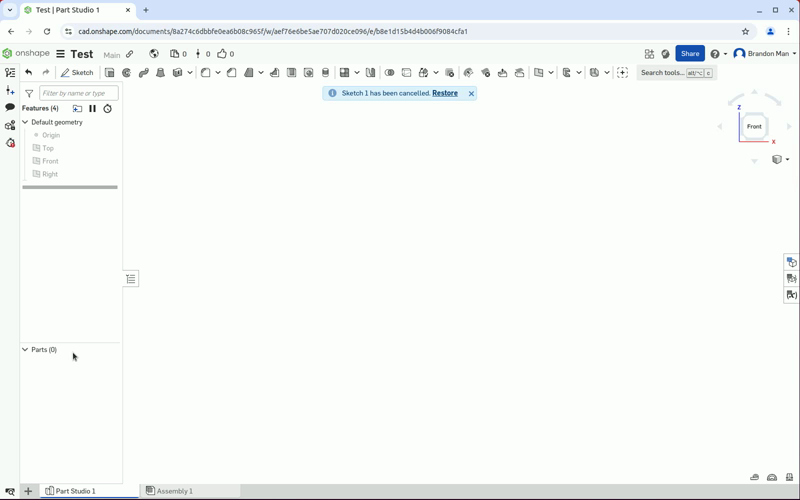
key_up(shift)
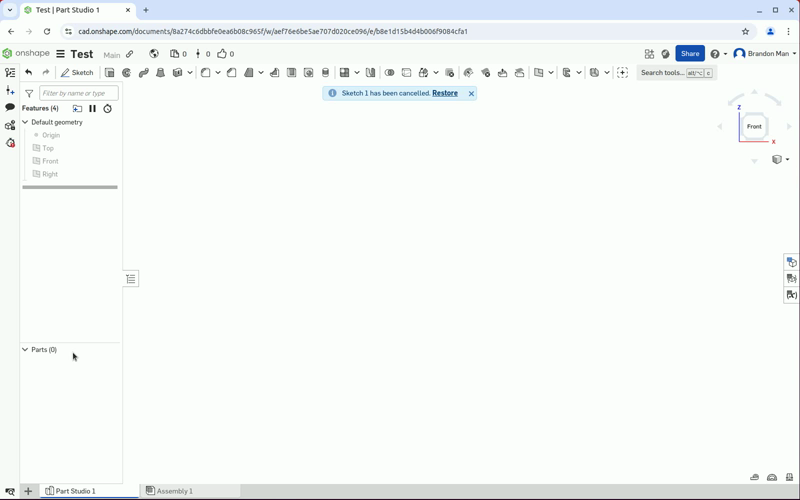
mouse_move(73, 352)
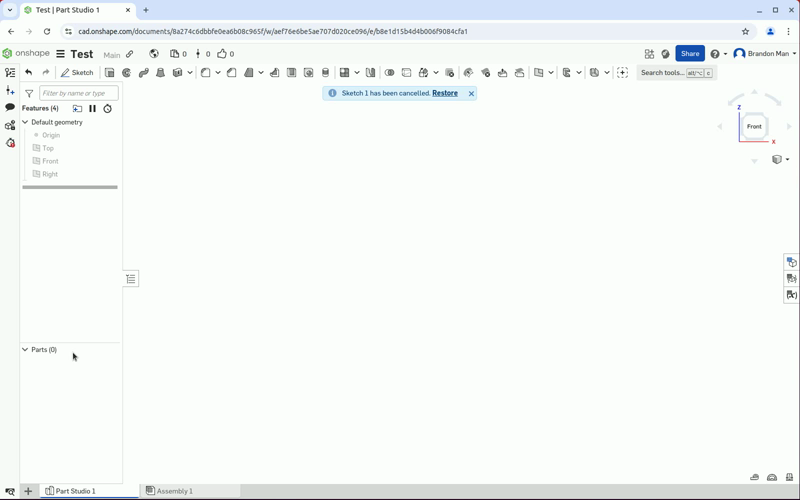
key(shift+y)
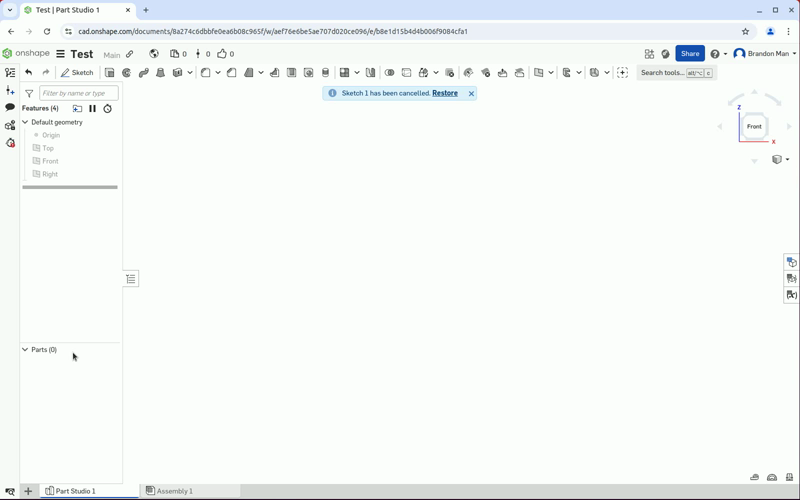
key(shift+s)
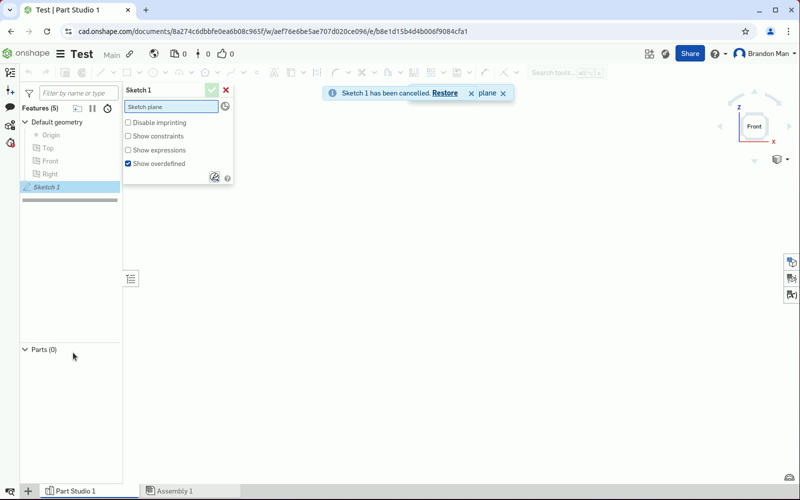
mouse_move(73, 163)
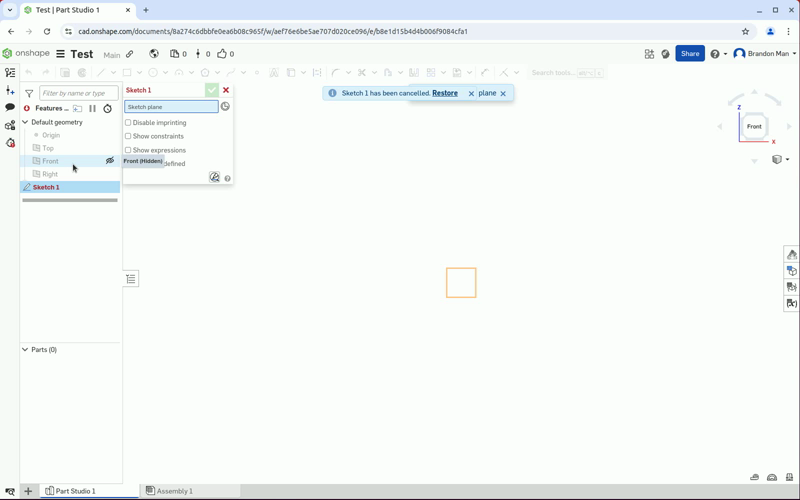
click(73, 163)
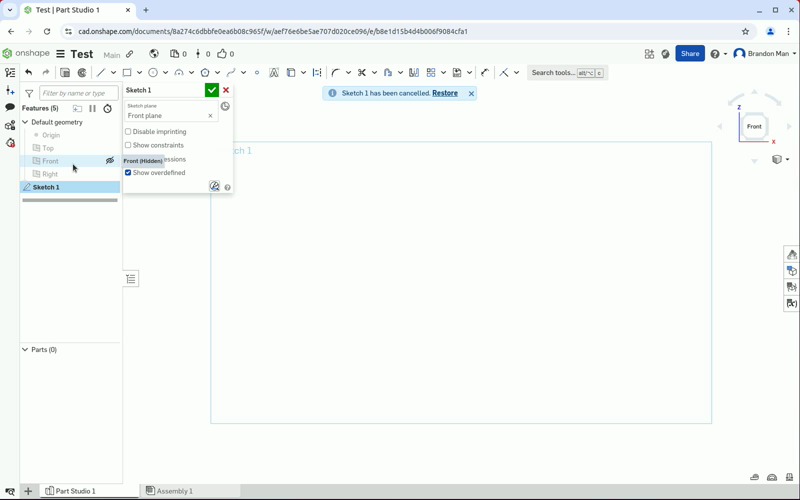
mouse_move(73, 352)
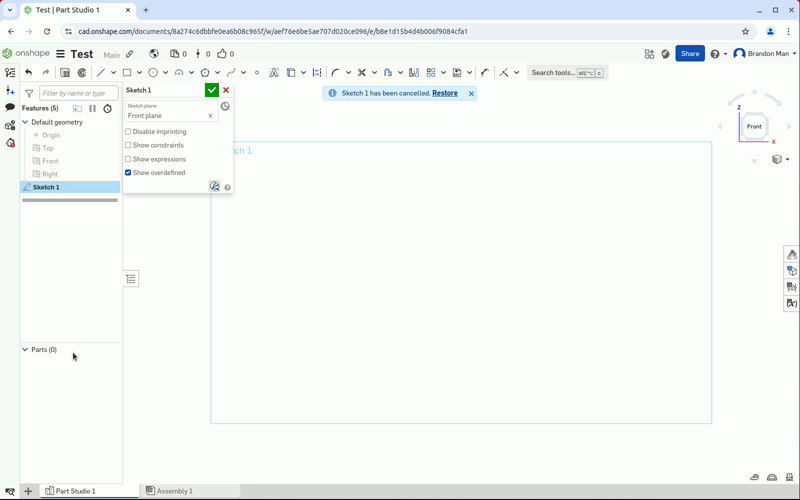
key(y)
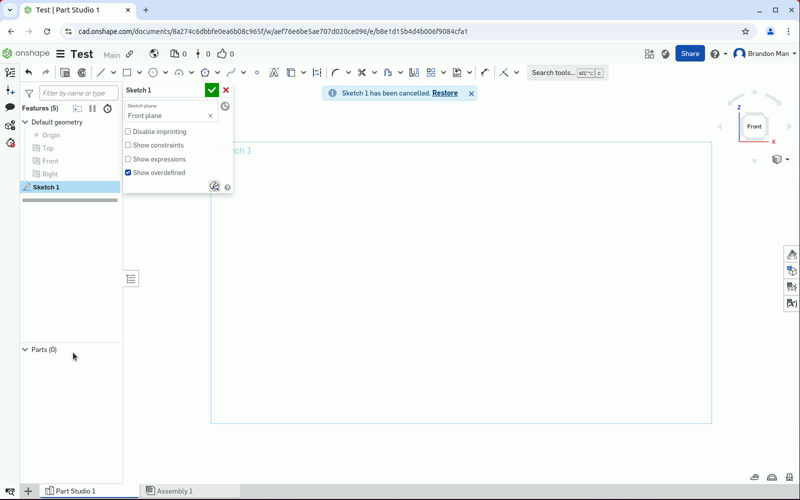
key(l)
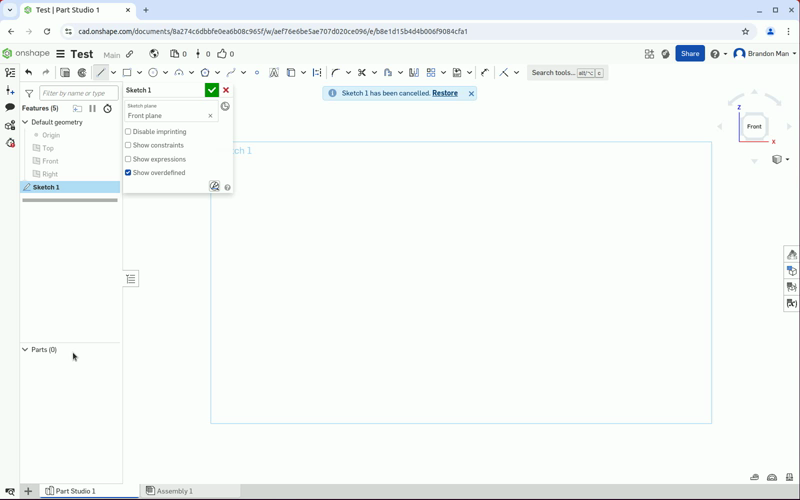
key_down(shift)
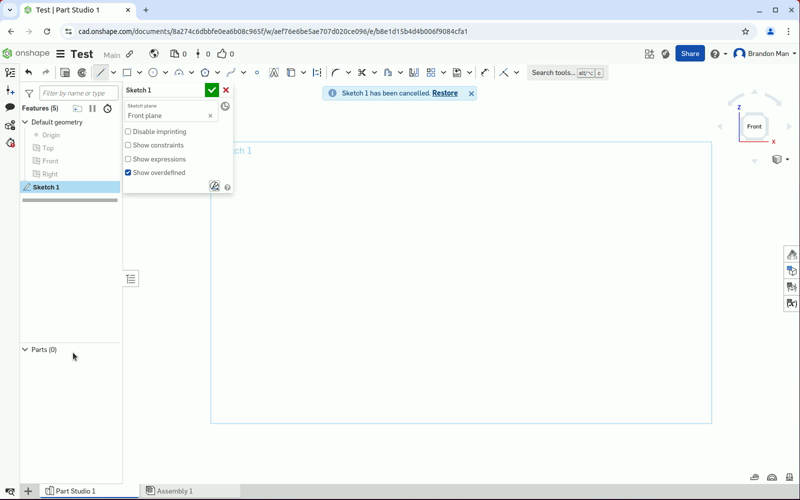
mouse_move(460, 282)
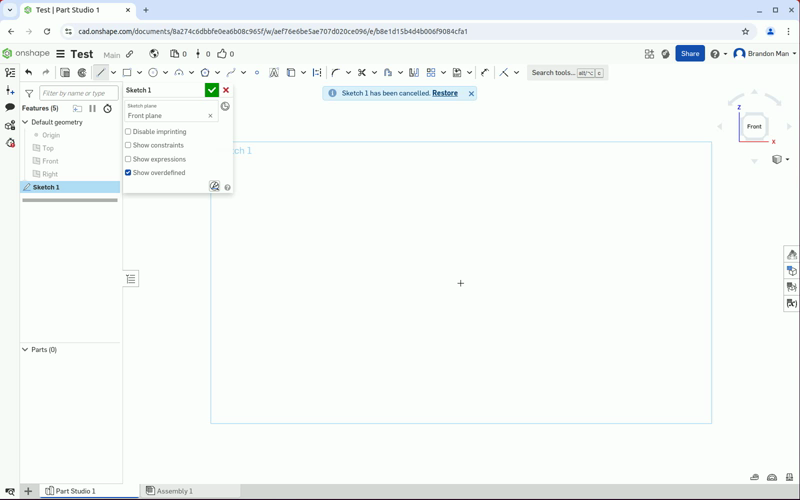
click(460, 282)
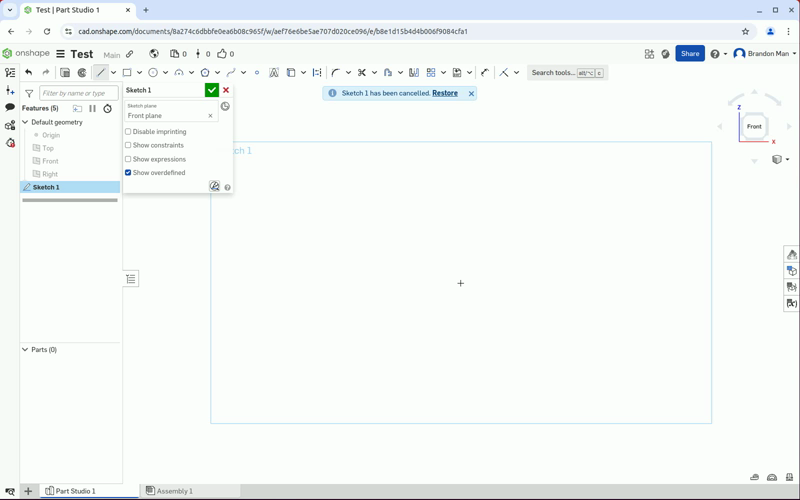
key_up(shift)
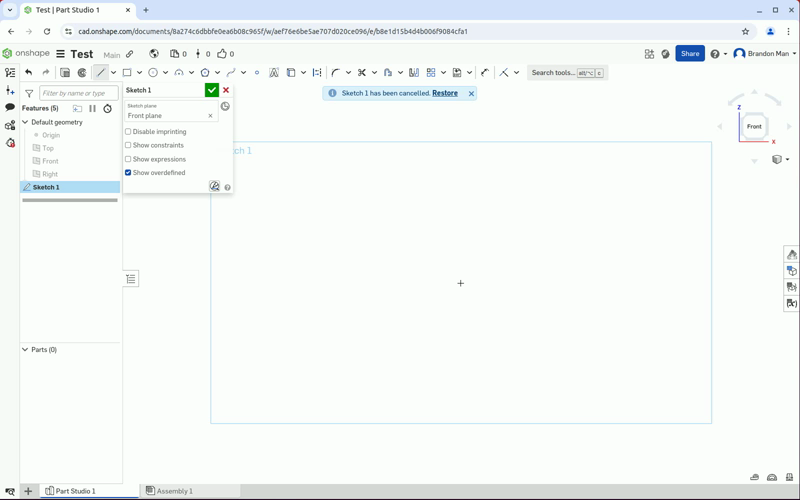
key_down(shift)
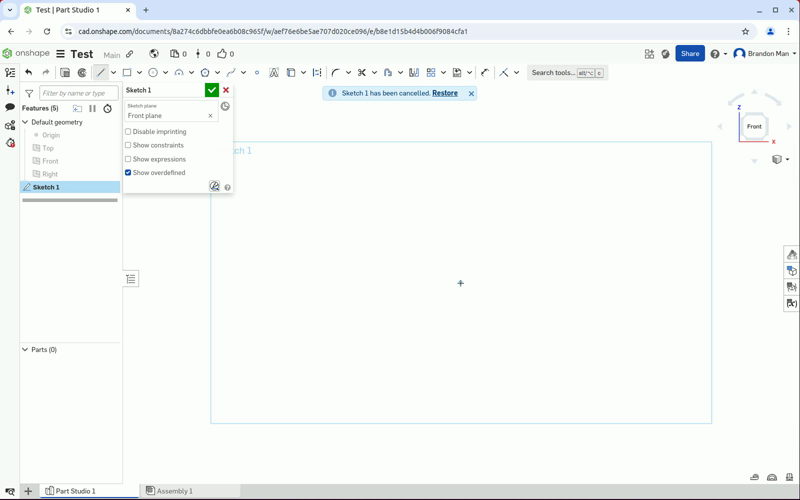
mouse_move(551, 282)
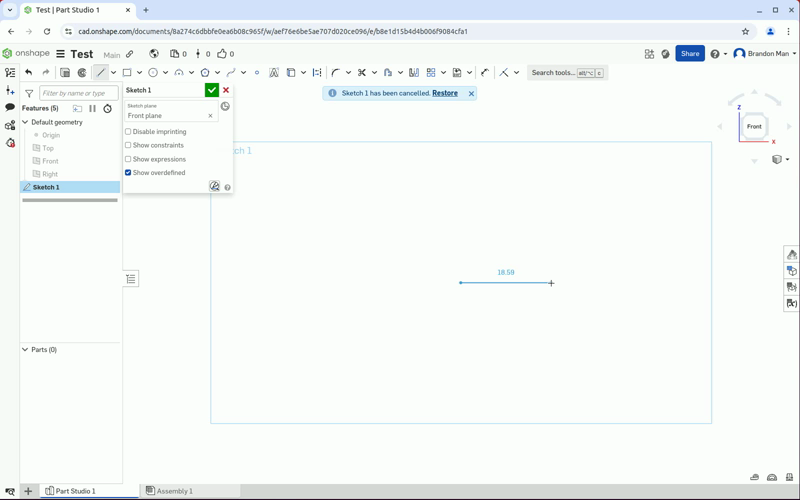
click(551, 282)
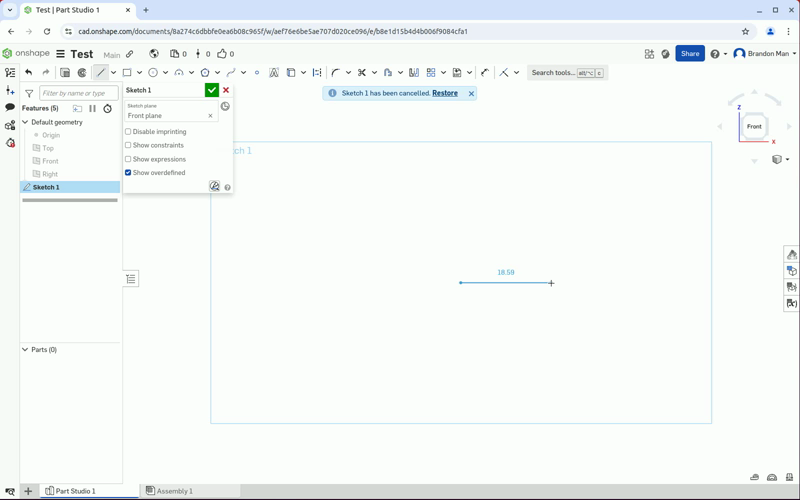
key_up(shift)
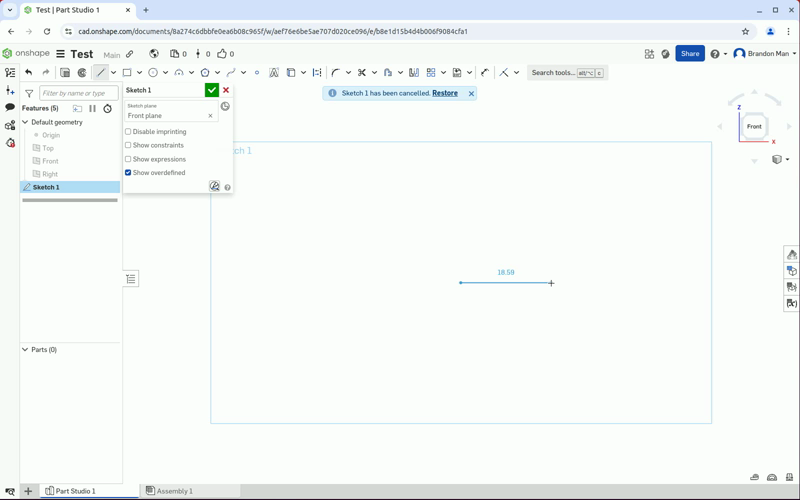
key_down(shift)
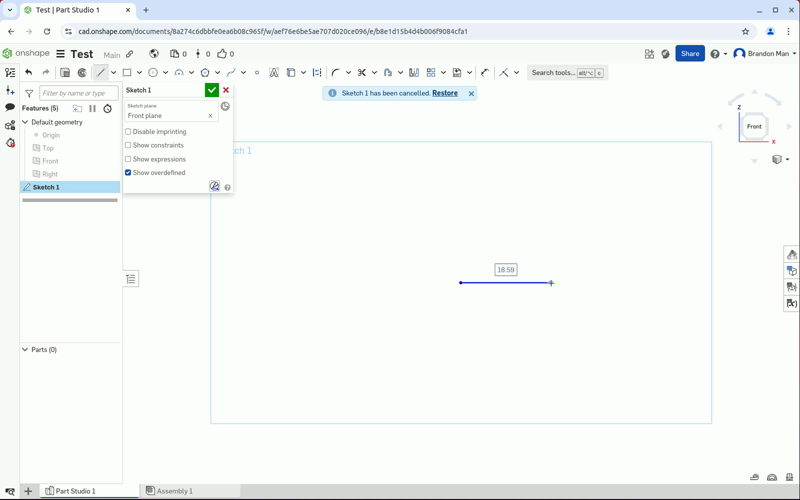
mouse_move(551, 215)
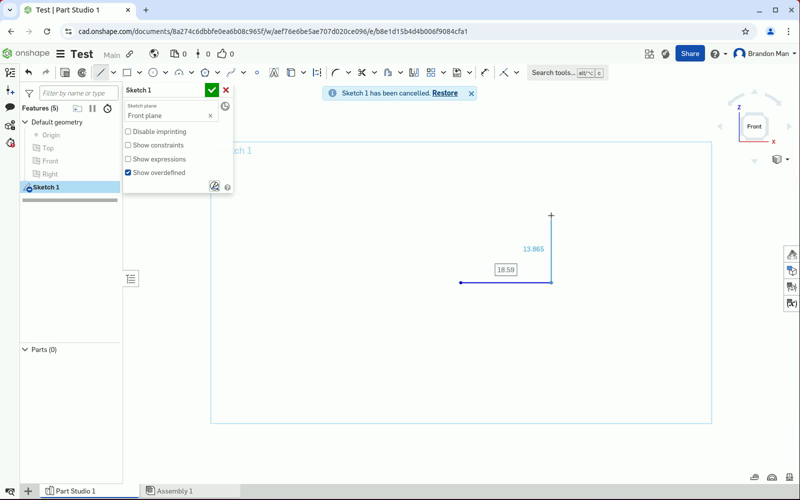
click(551, 215)
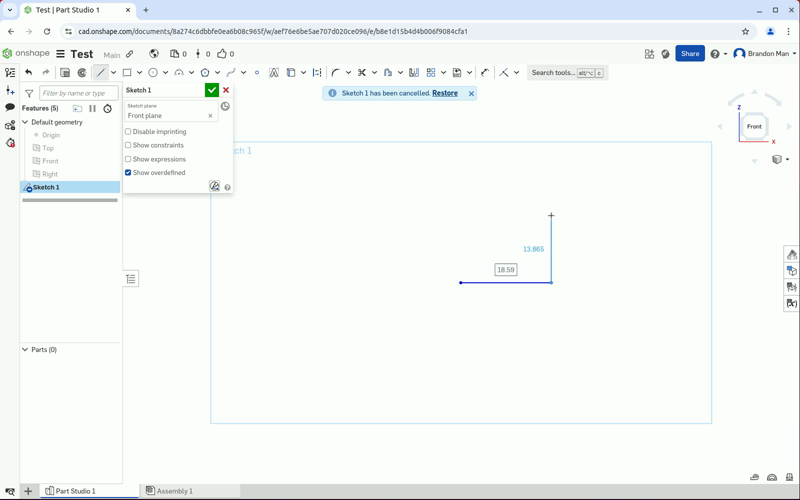
key_up(shift)
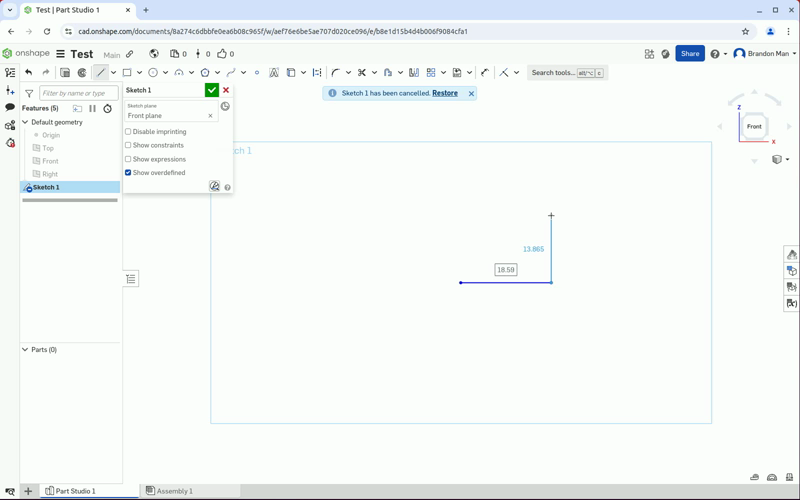
key_down(shift)
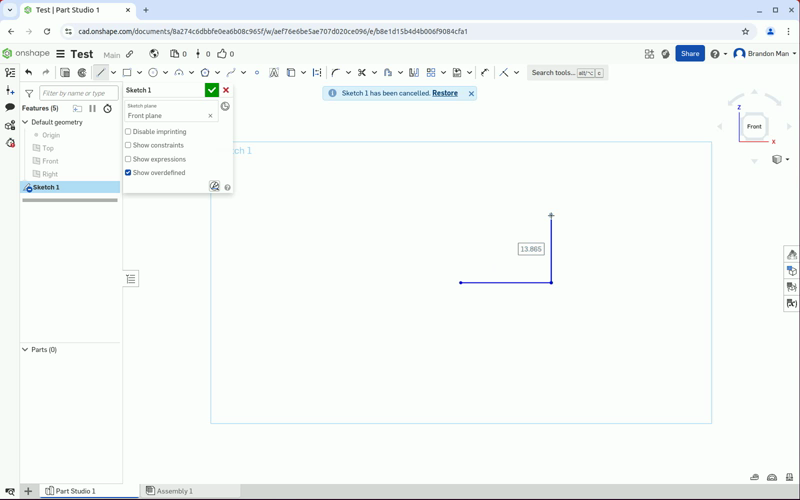
mouse_move(460, 215)
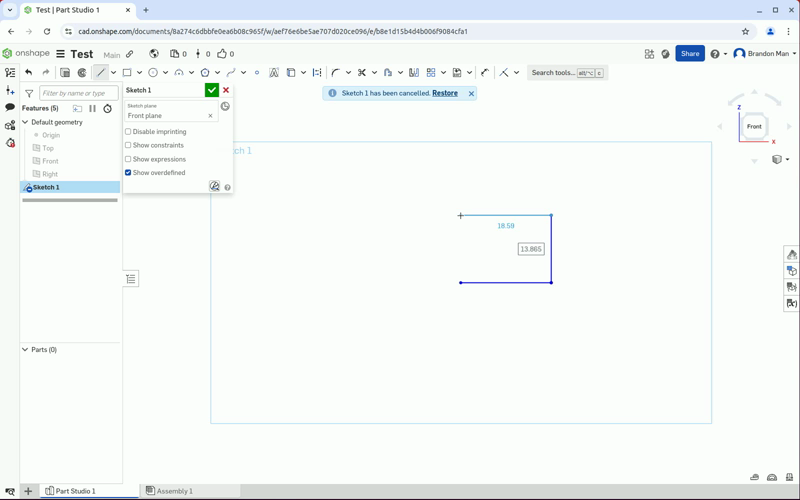
click(460, 215)
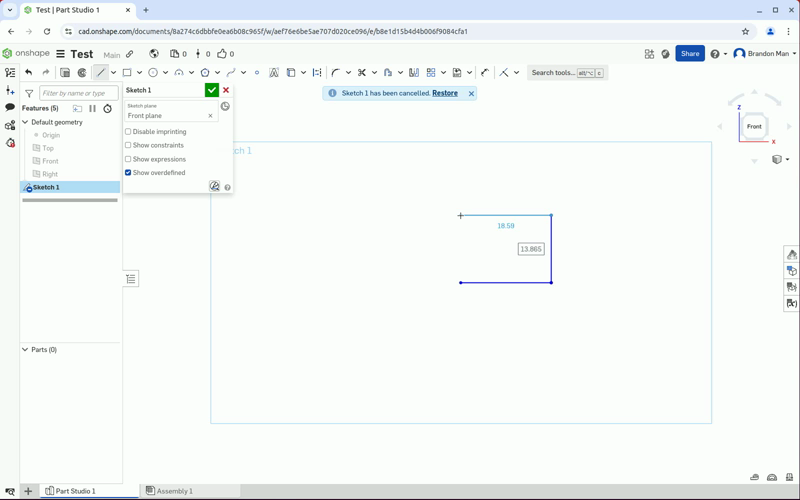
key_up(shift)
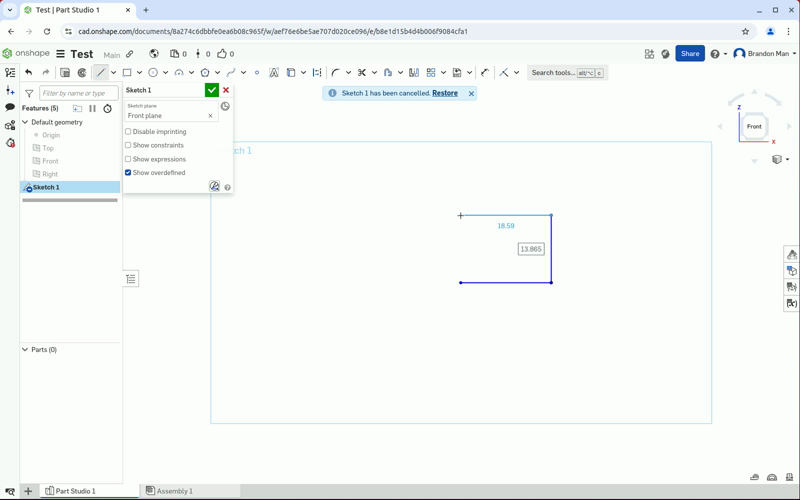
key_down(shift)
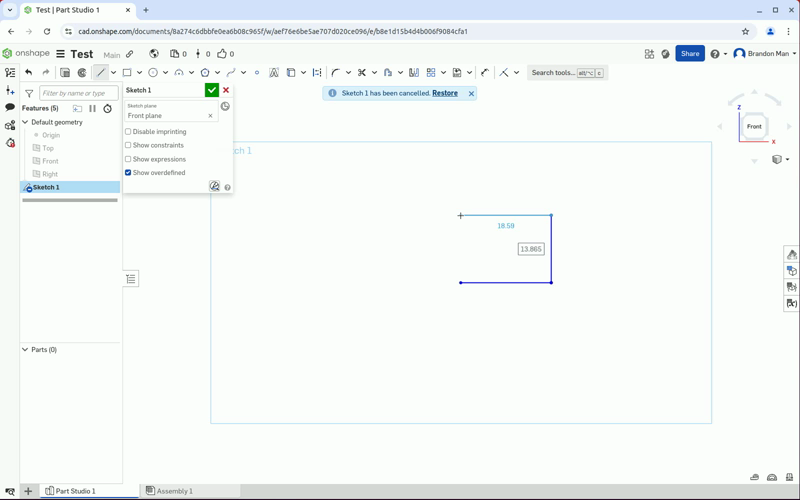
mouse_move(460, 282)
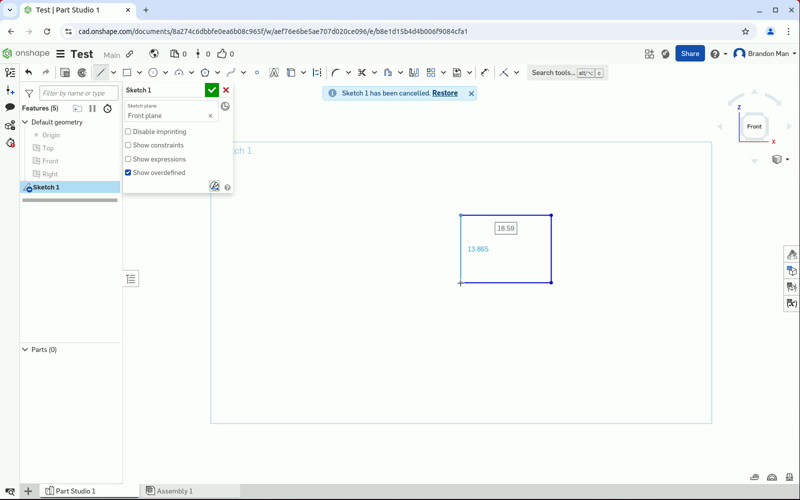
key_up(shift)
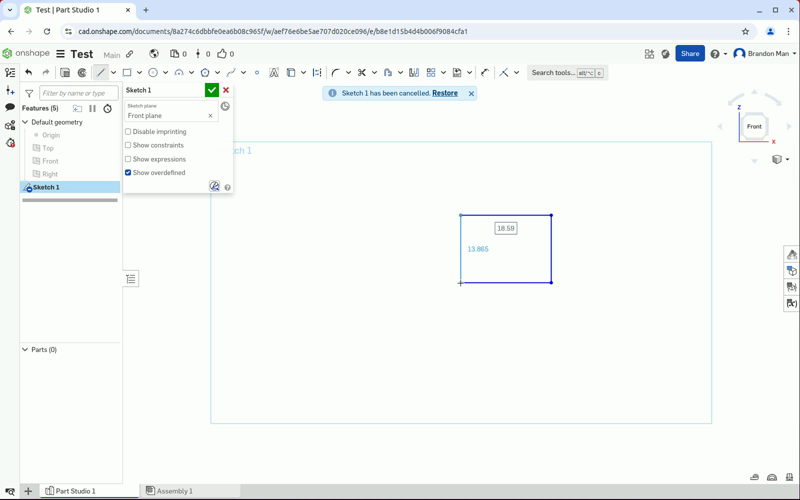
click(460, 282)
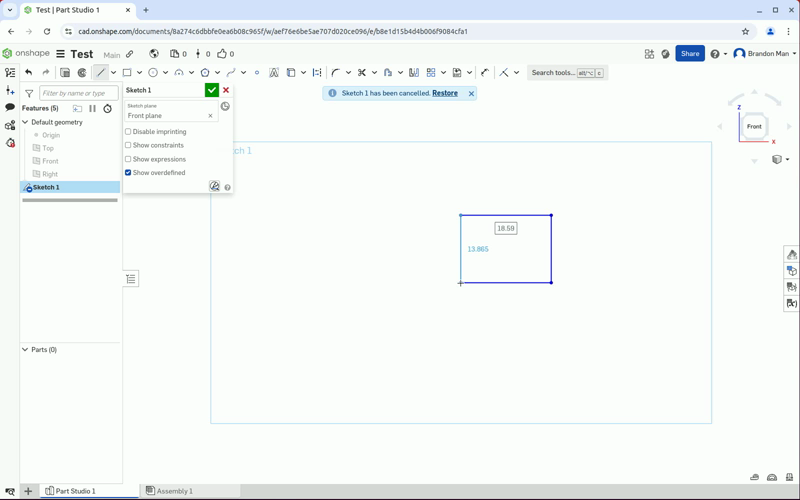
key(esc)
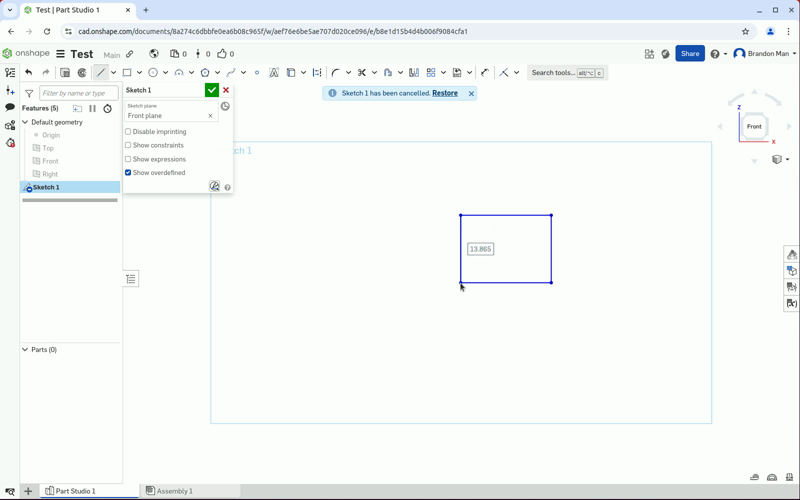
mouse_move(493, 272)
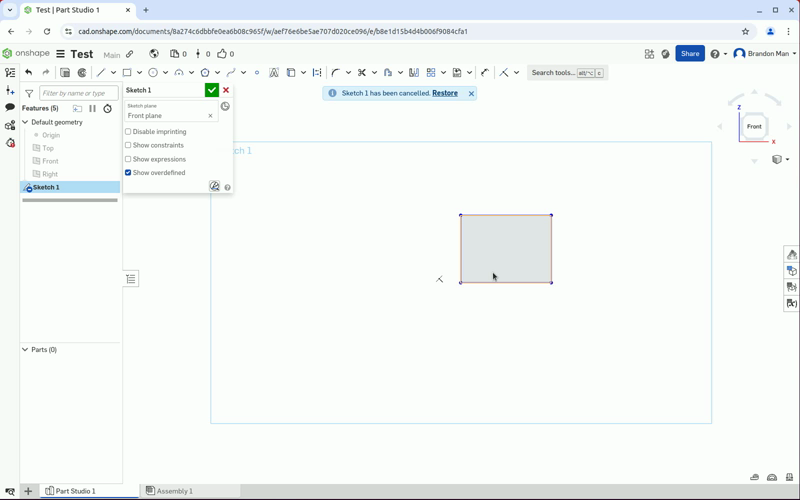
click(493, 272)
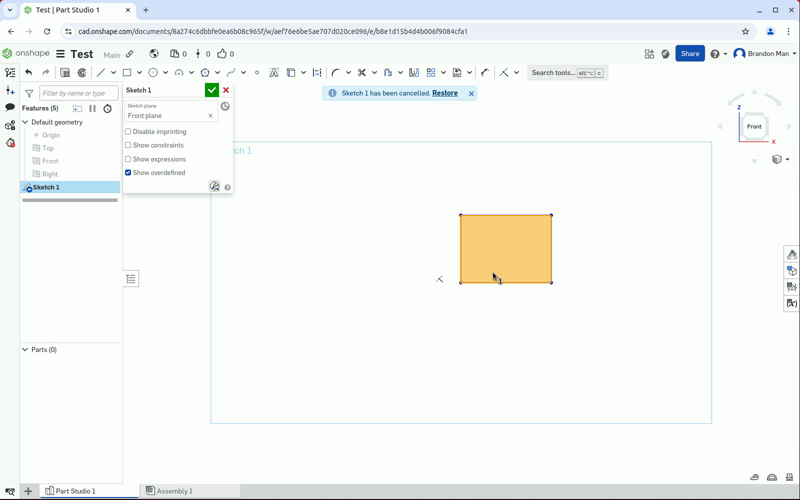
mouse_move(73, 352)
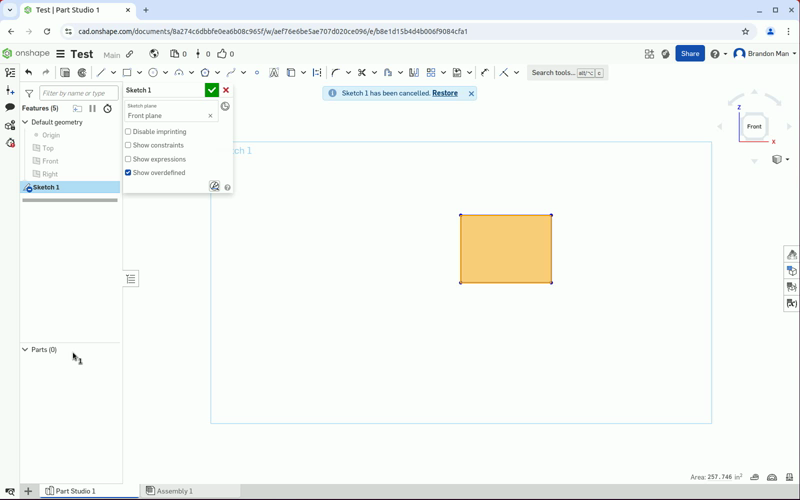
key(shift+y)
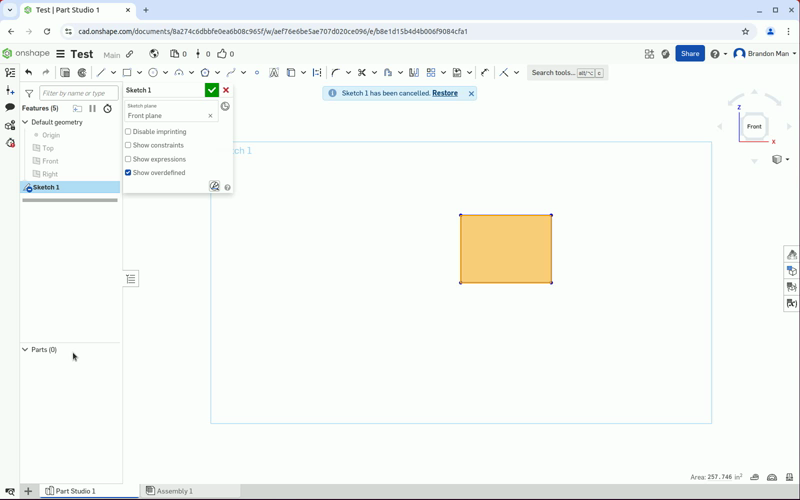
key(shift+e)
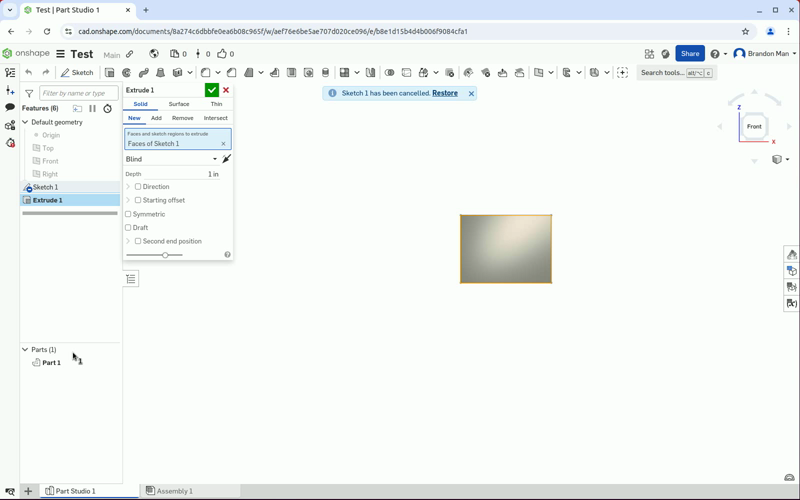
mouse_move(143, 106)
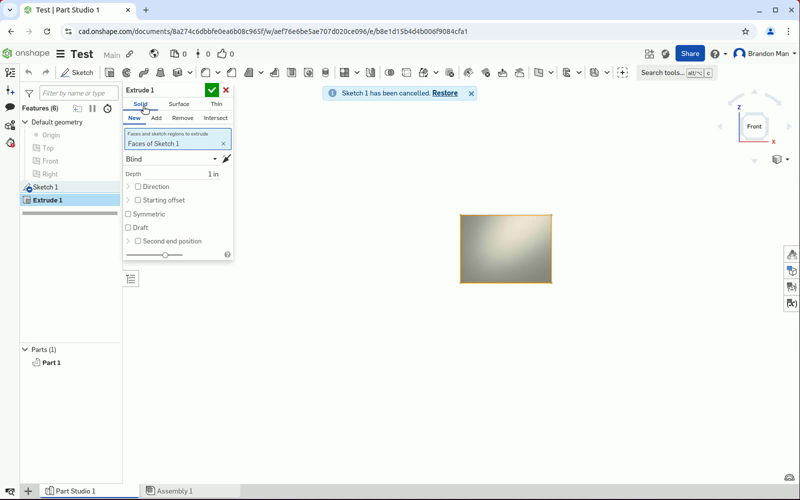
click(143, 106)
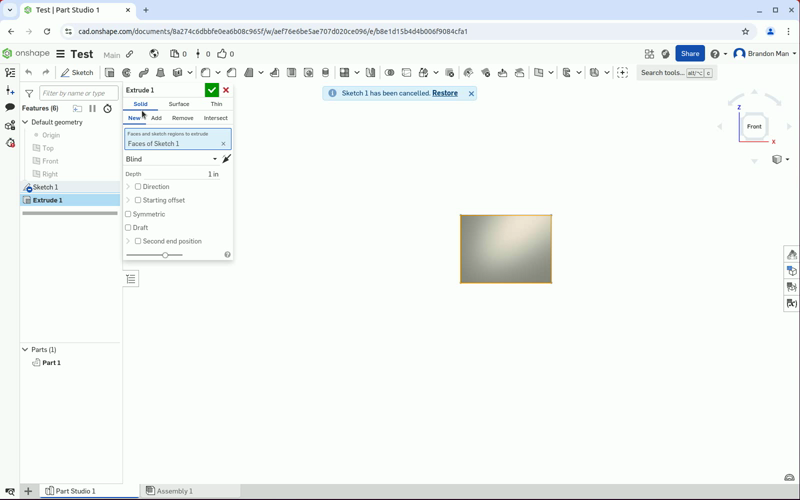
mouse_move(137, 120)
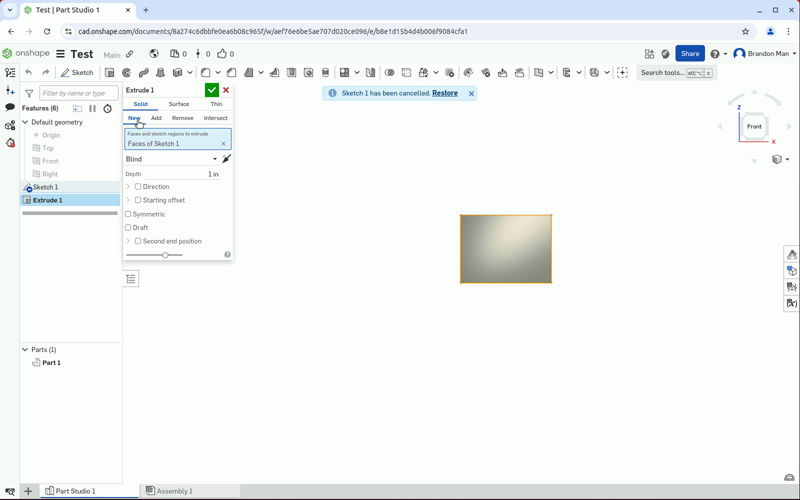
click(137, 120)
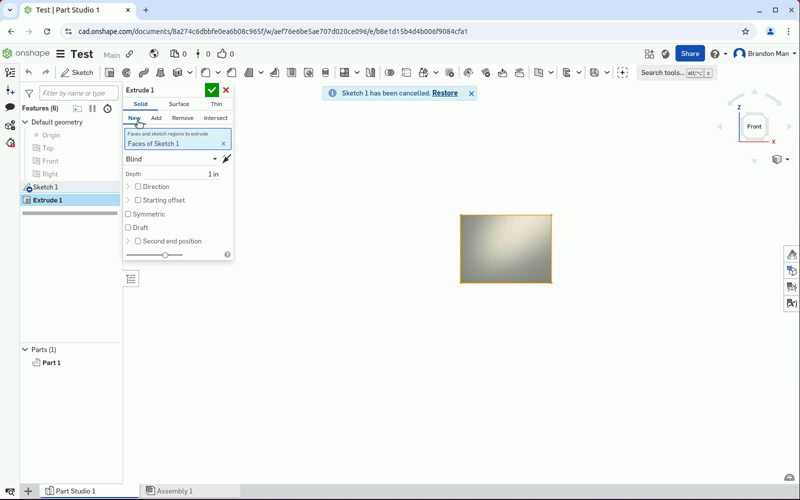
key(tab, 4)
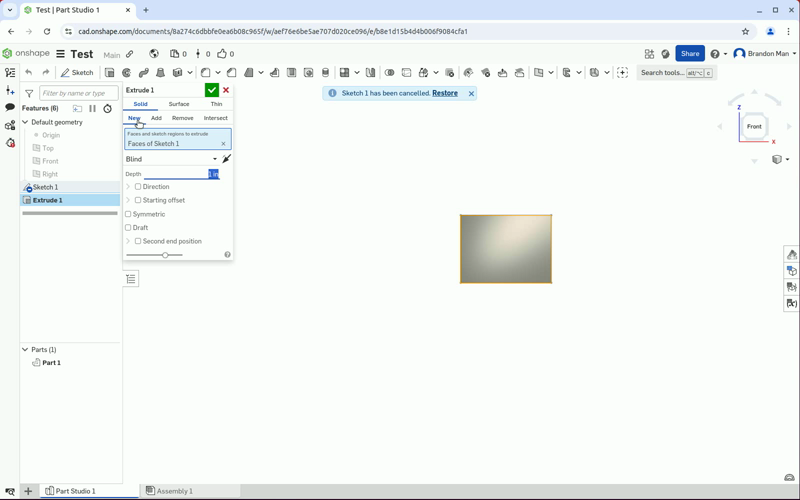
text(-4.574)
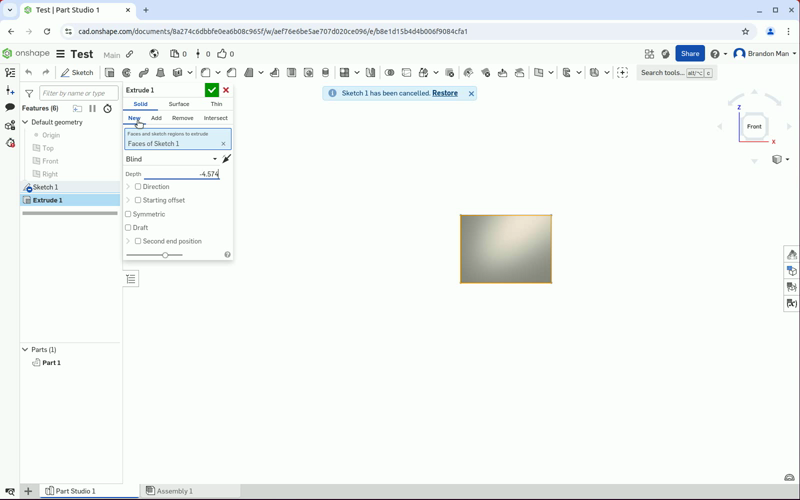
key(enter)
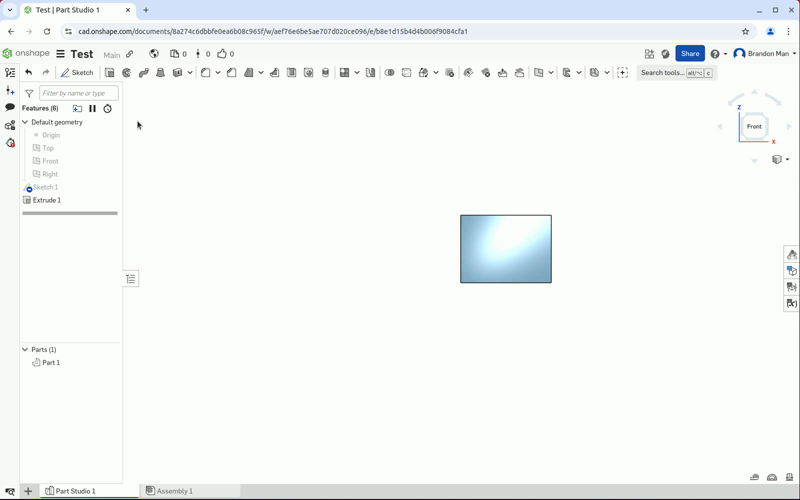
key(shift+h)
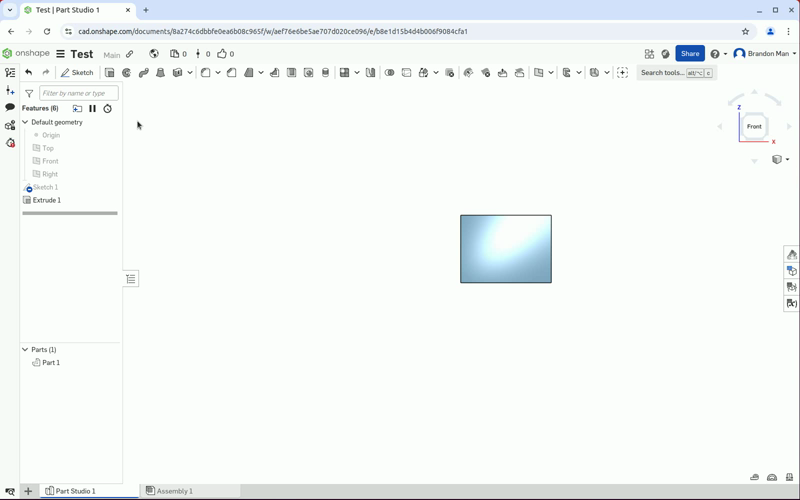
key(shift+h)
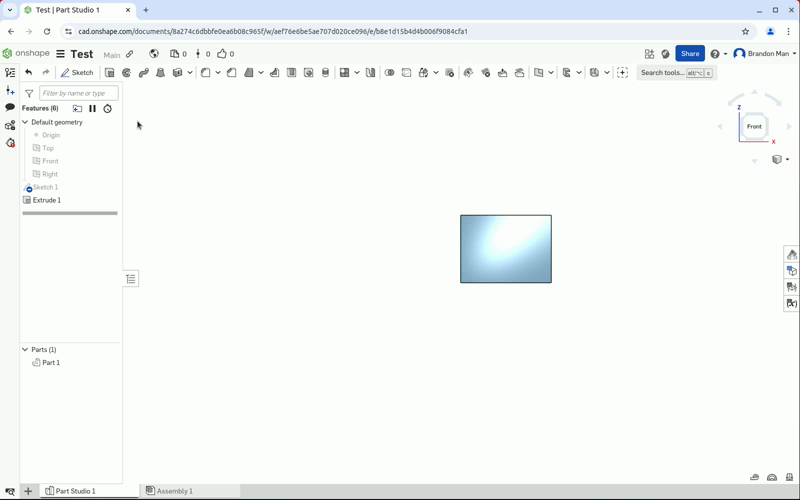
mouse_move(73, 189)
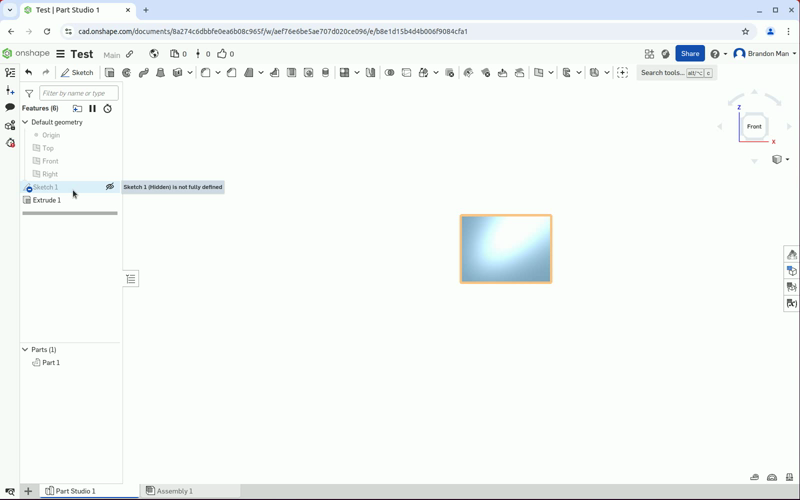
click(73, 189)
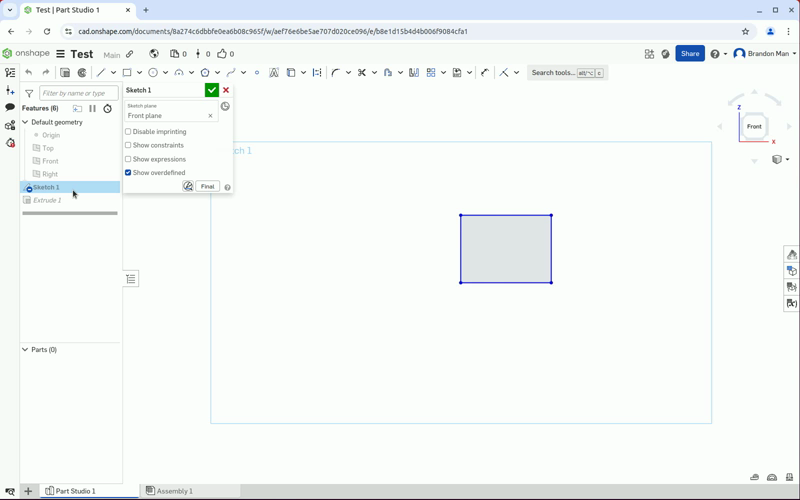
mouse_move(229, 92)
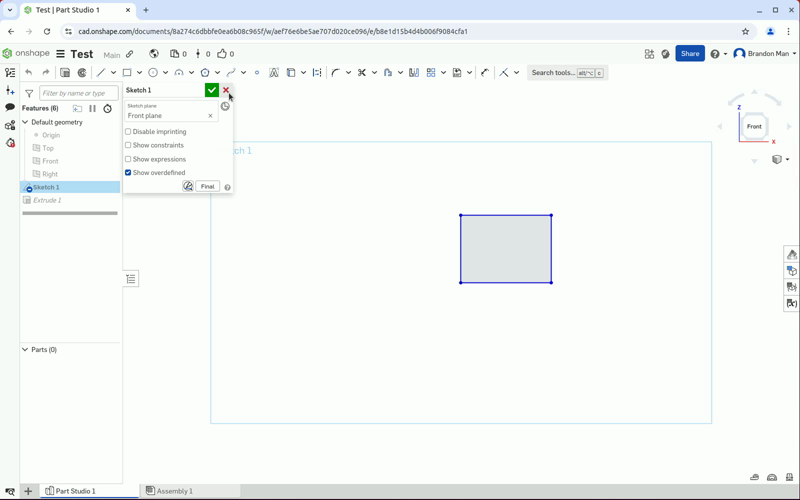
click(229, 92)
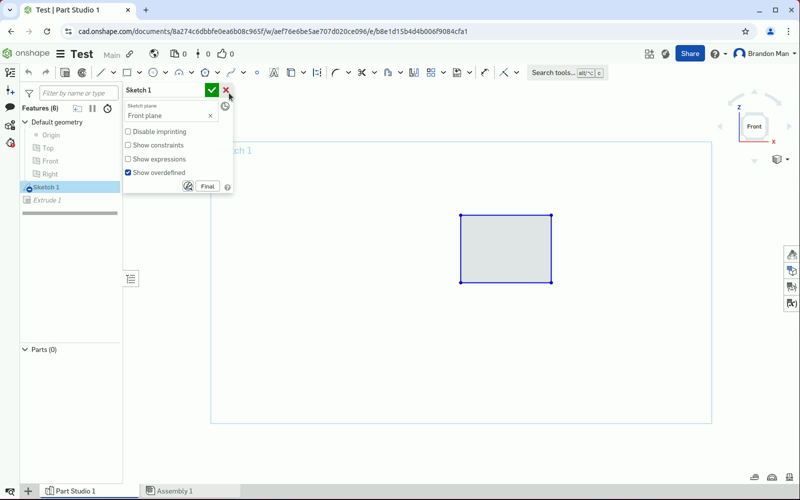
key(shift+s)
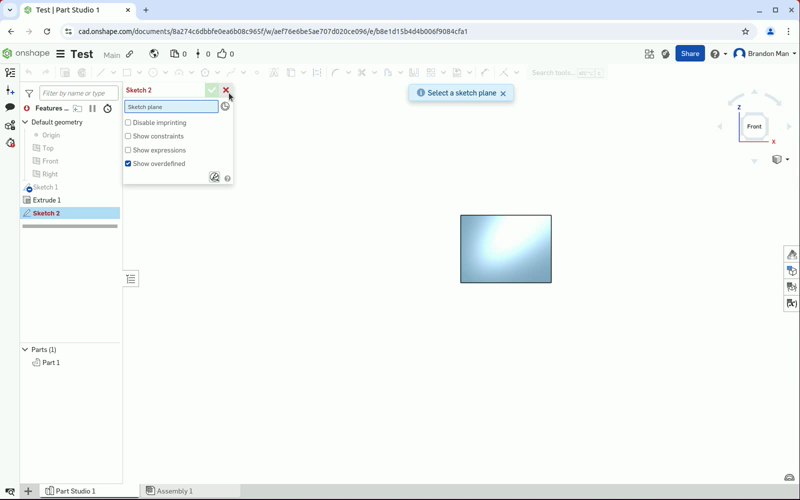
mouse_move(73, 163)
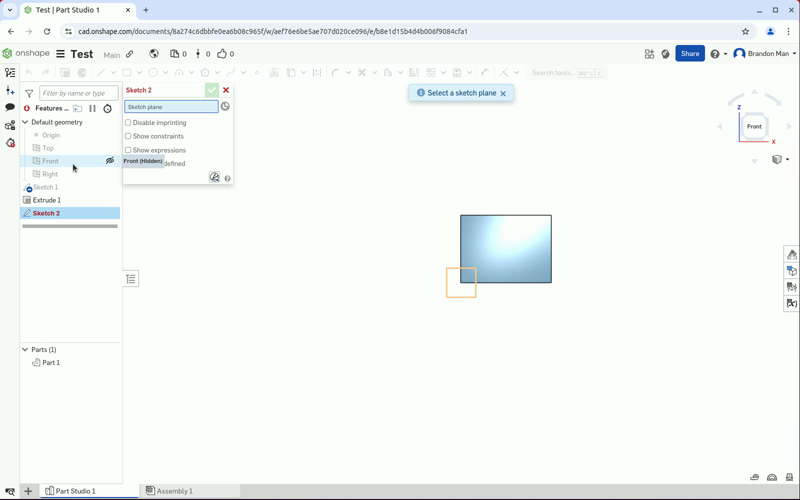
click(73, 163)
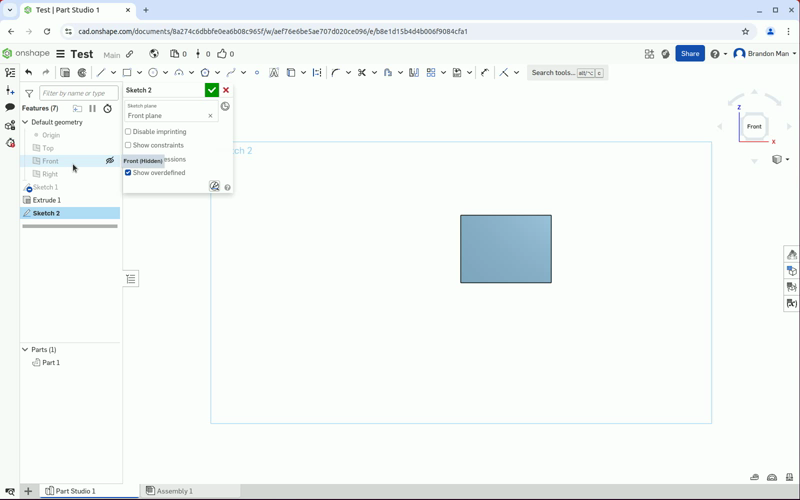
mouse_move(73, 352)
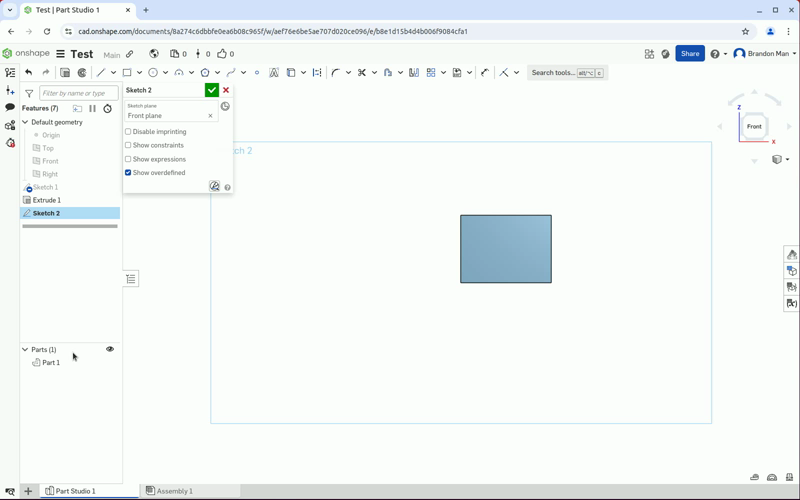
key(y)
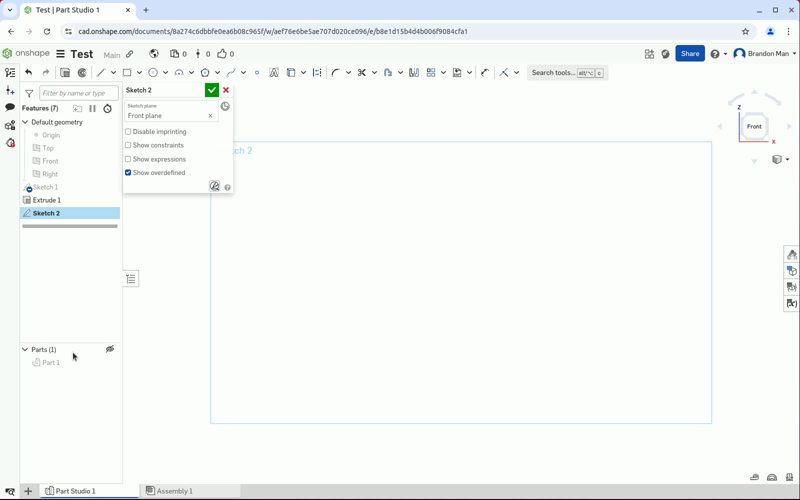
key(c)
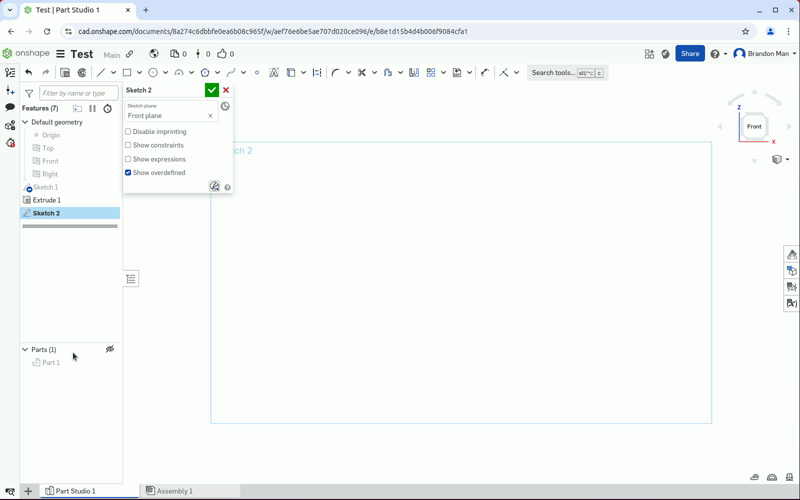
key_down(shift)
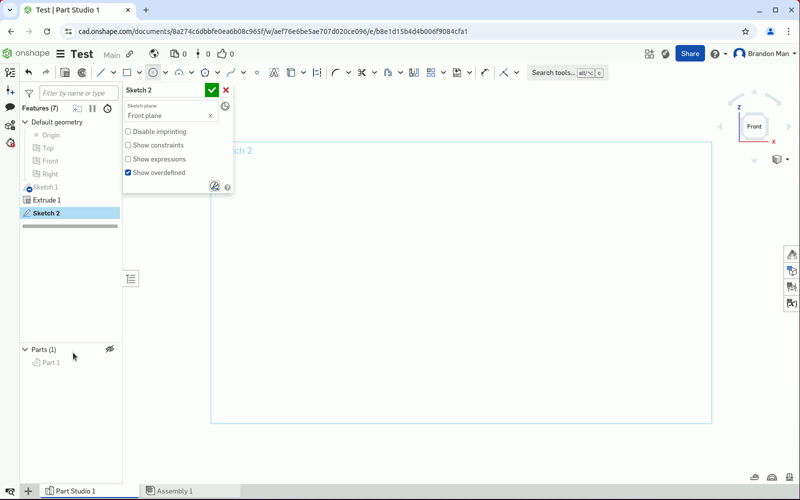
mouse_move(505, 249)
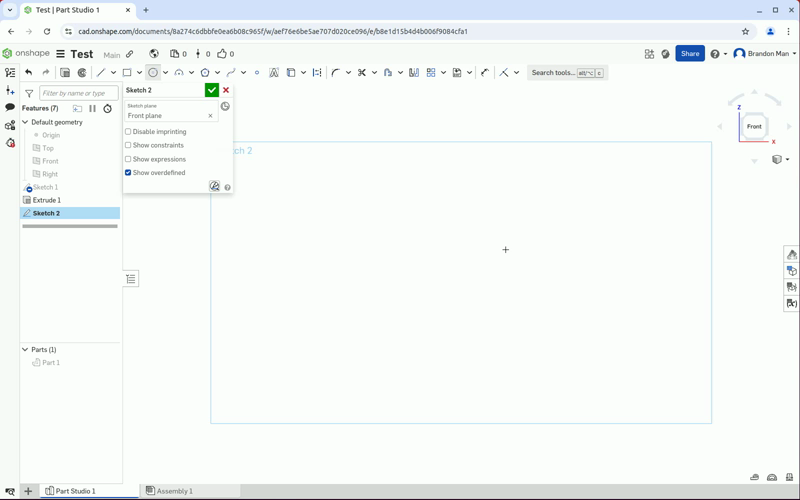
click(505, 249)
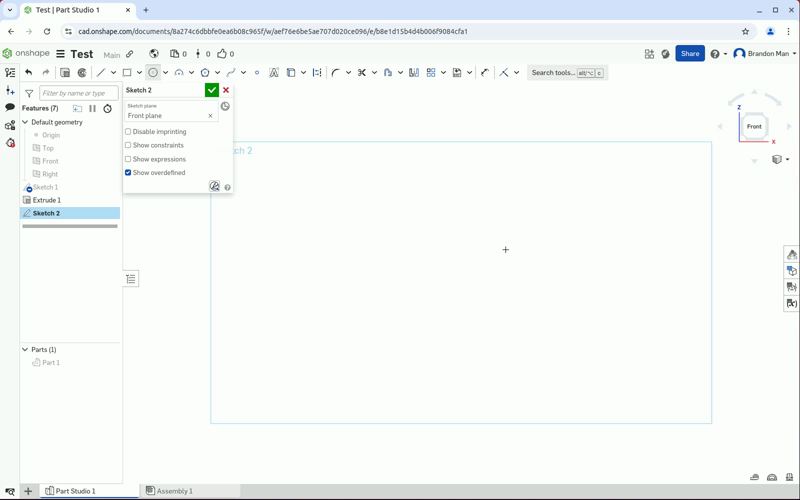
key_up(shift)
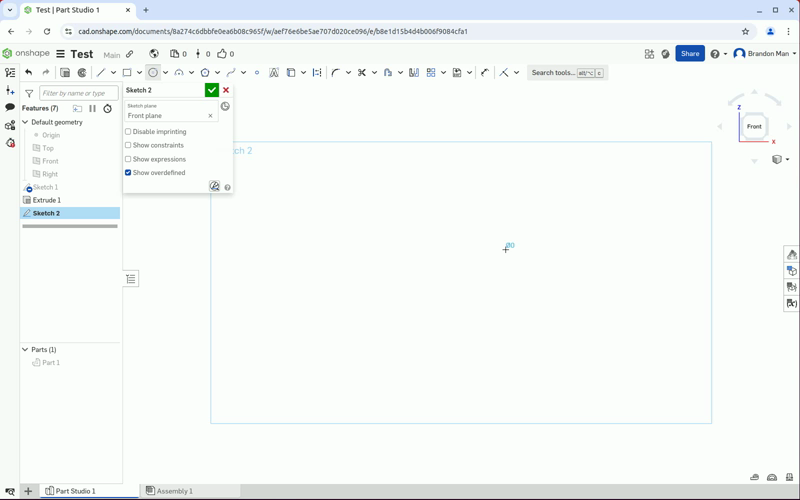
mouse_move(534, 249)
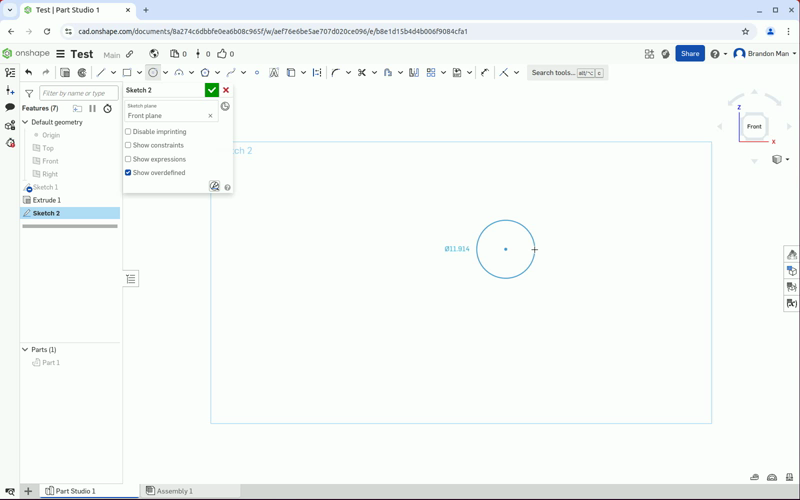
click(534, 249)
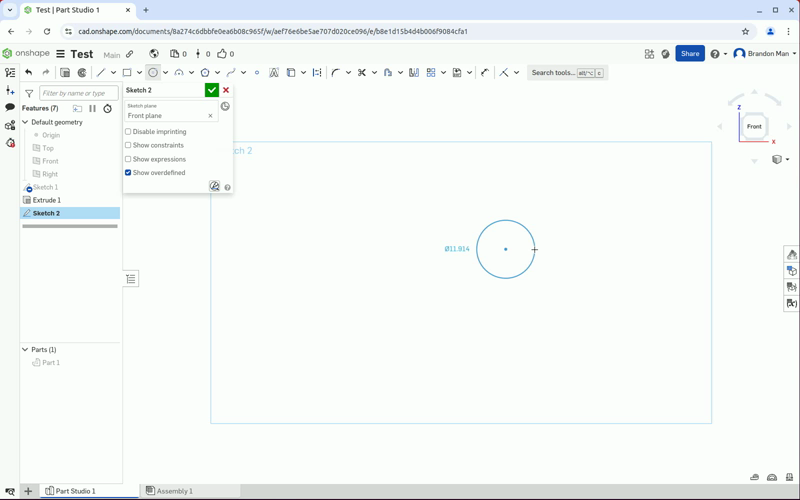
key(esc)
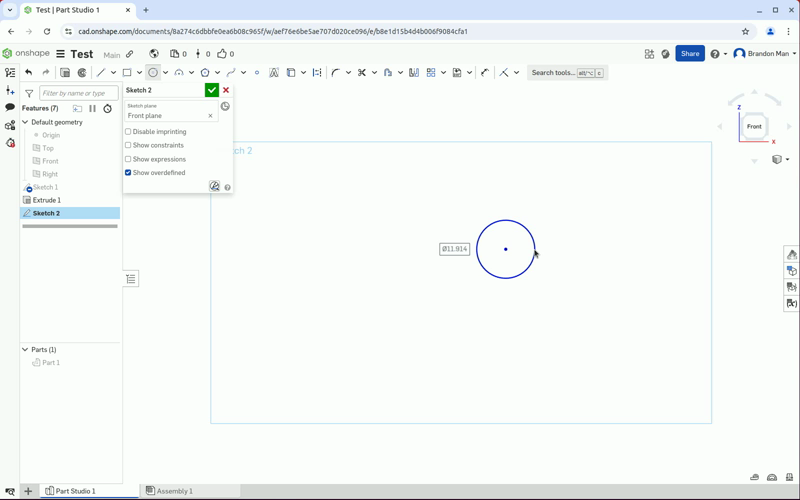
mouse_move(498, 253)
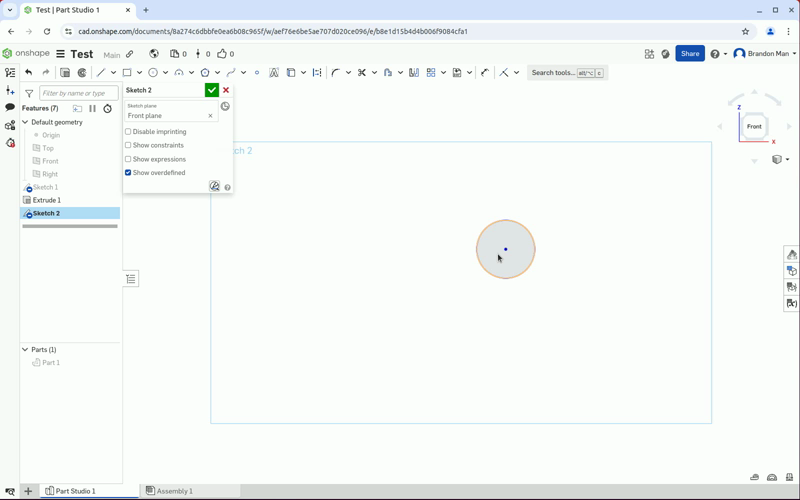
click(498, 253)
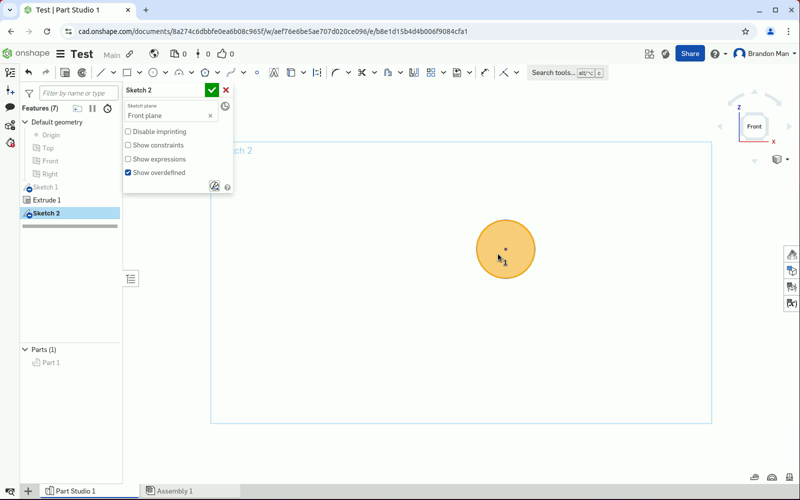
mouse_move(73, 352)
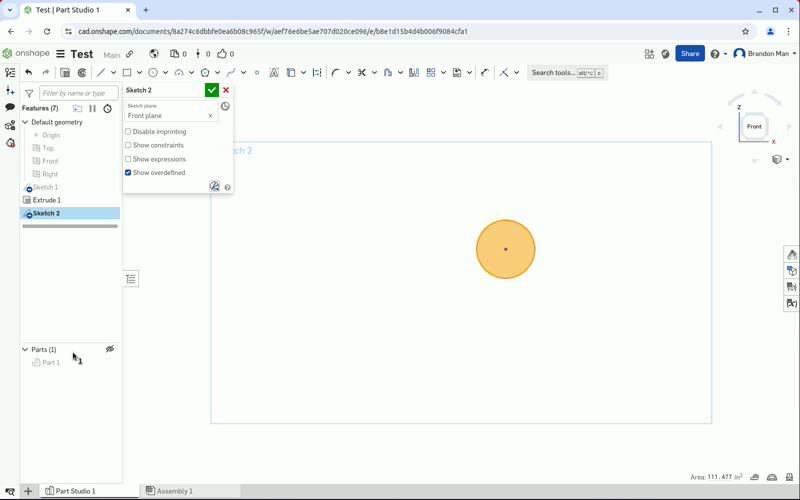
key(shift+y)
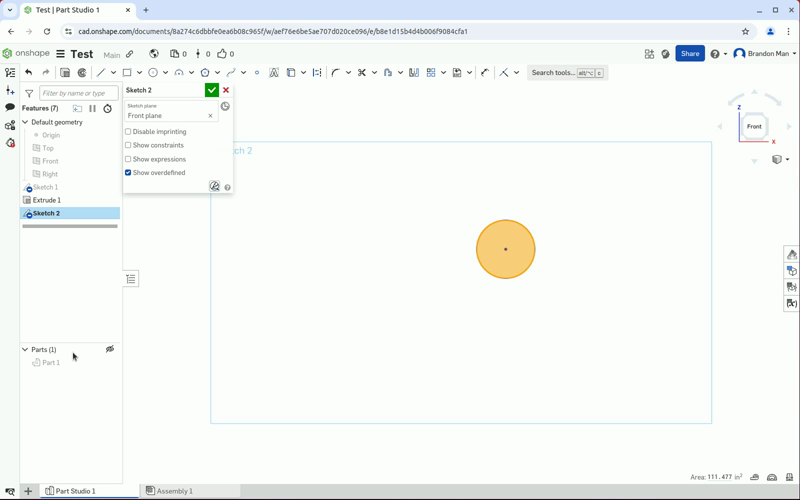
key(shift+e)
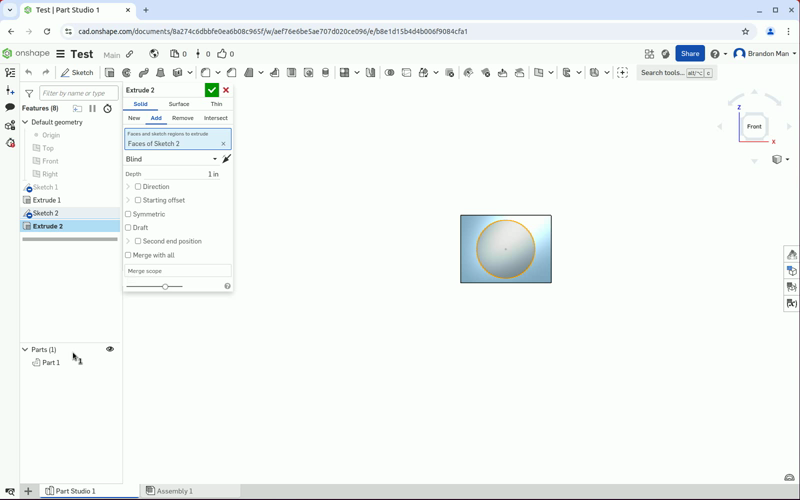
mouse_move(143, 106)
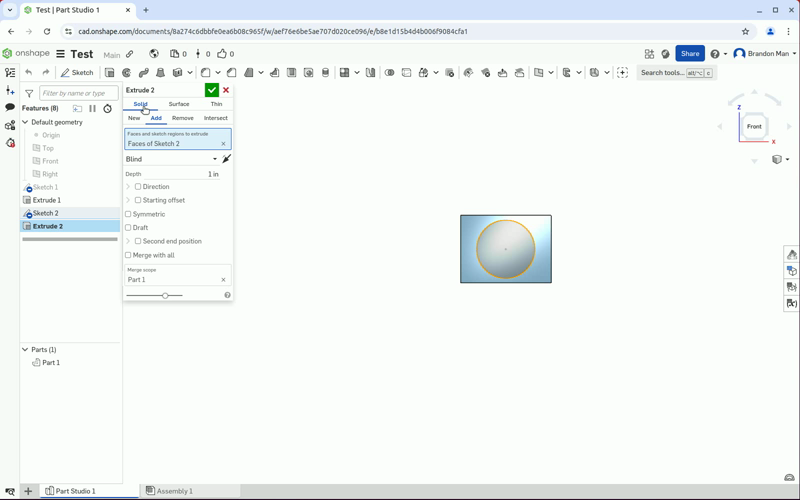
click(143, 106)
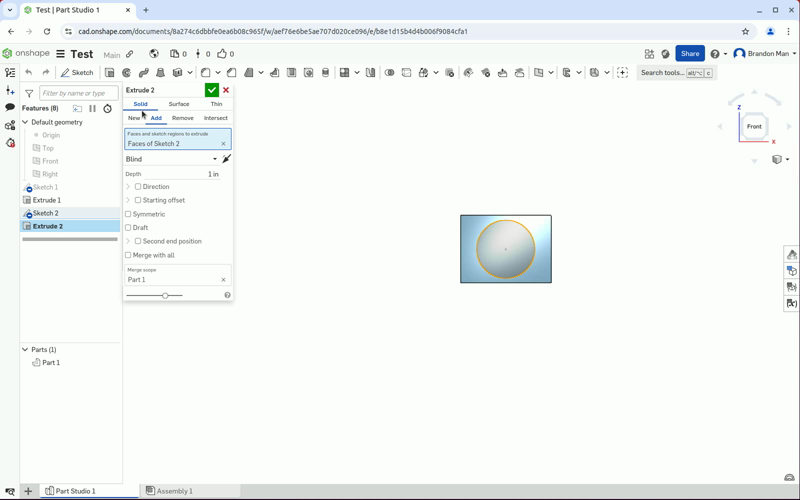
mouse_move(137, 120)
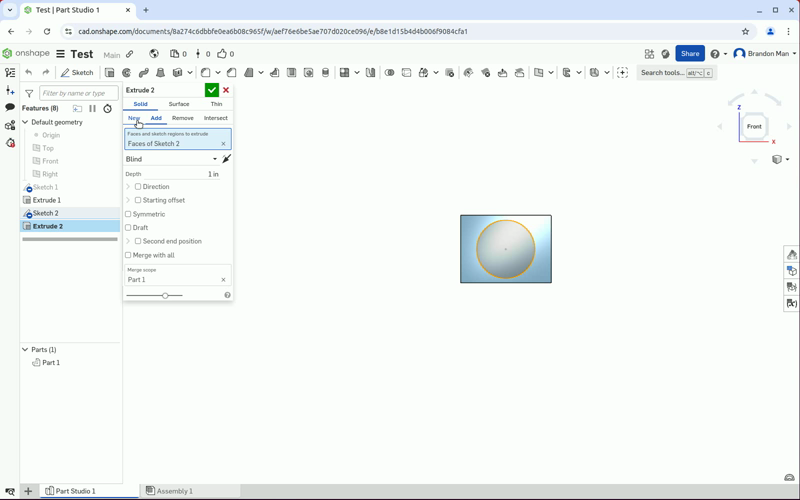
click(137, 120)
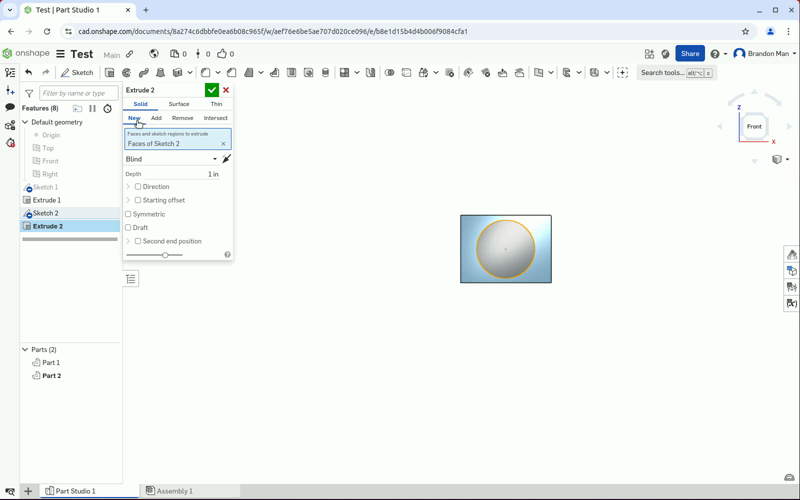
key(tab, 4)
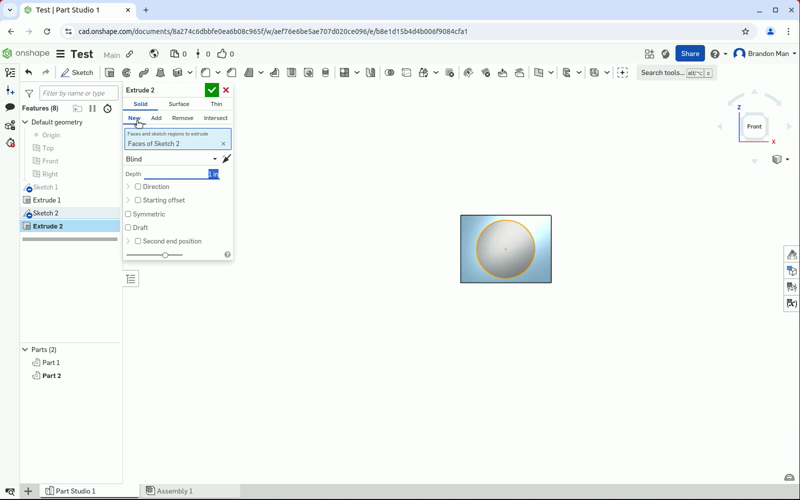
text(4.574)
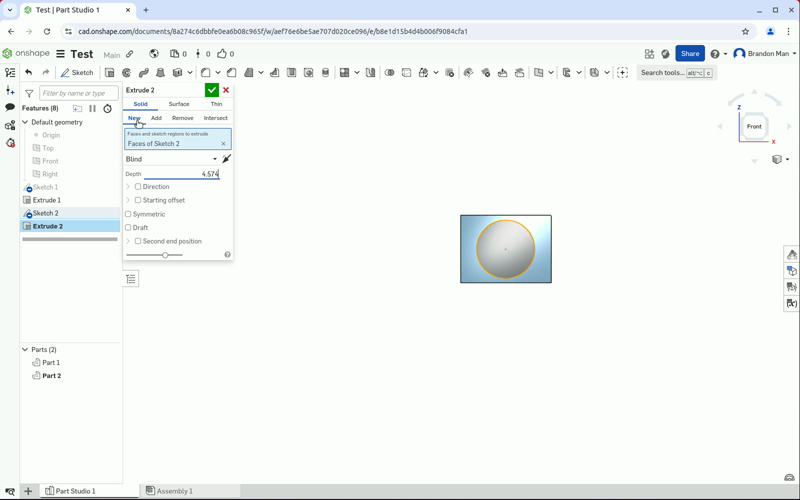
key(enter)
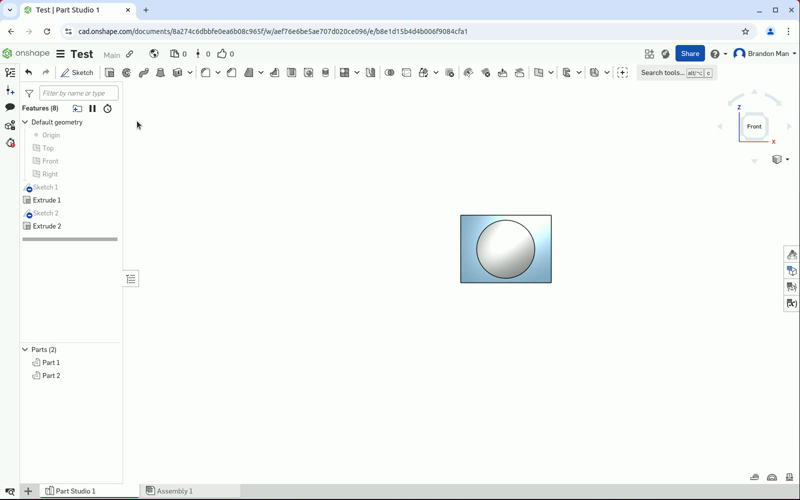
key(shift+h)
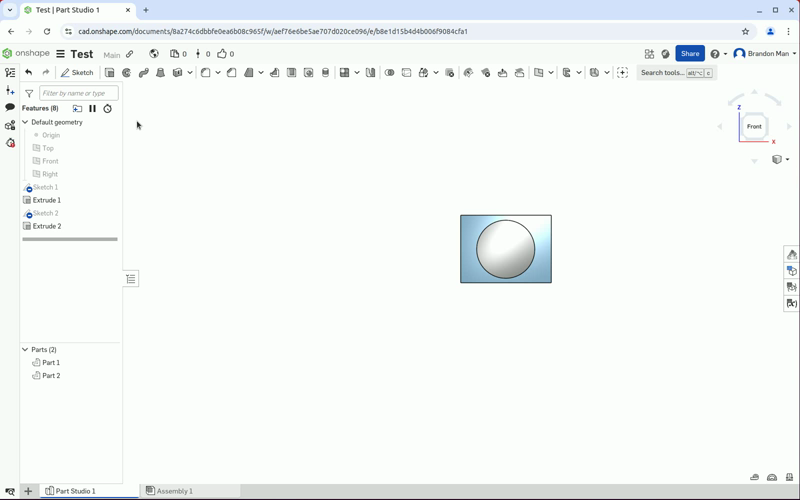
key(shift+h)
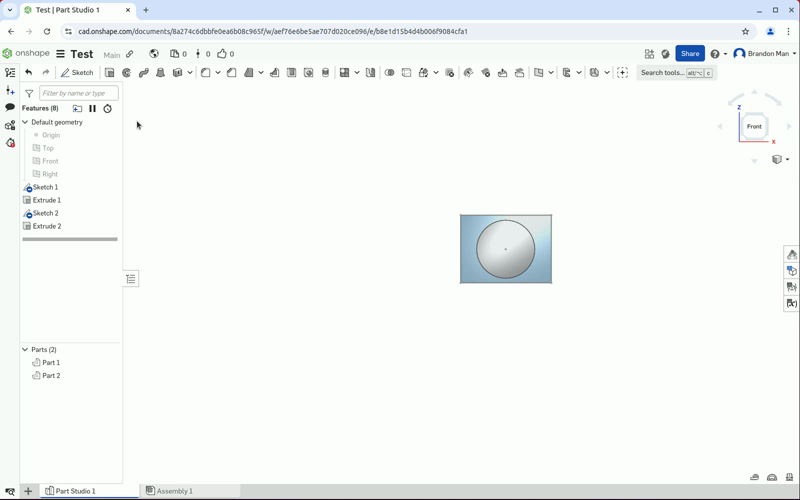
key(shift+7)
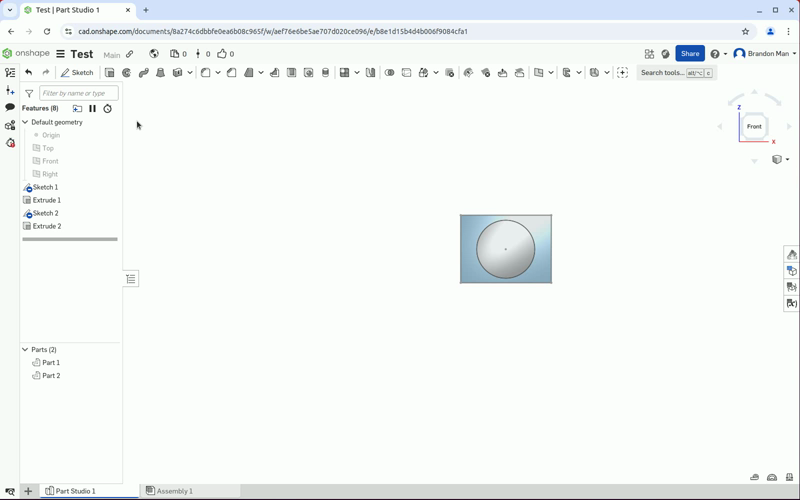
key(left, 2)
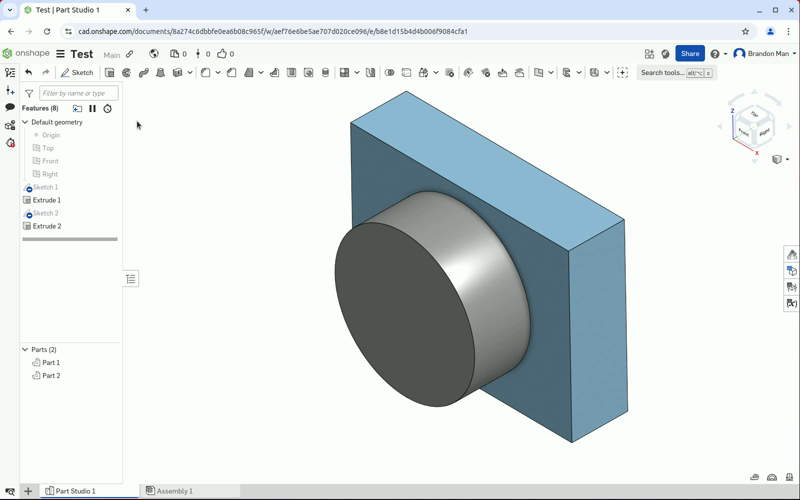
key(down, 2)
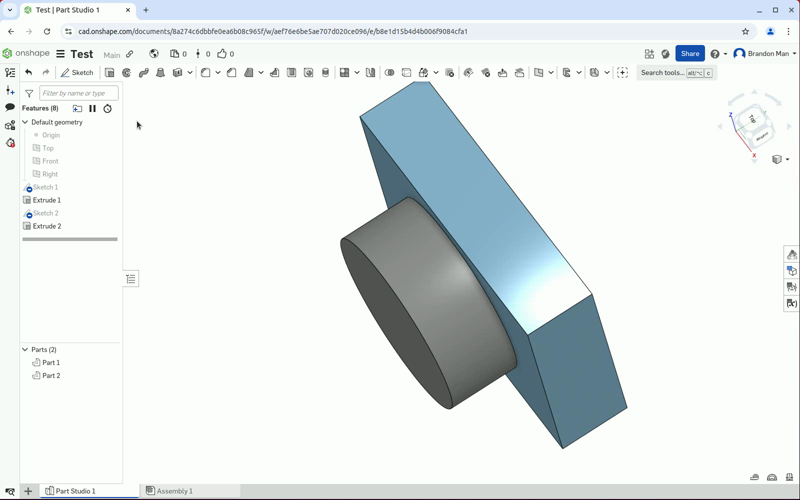
key(up, 2)
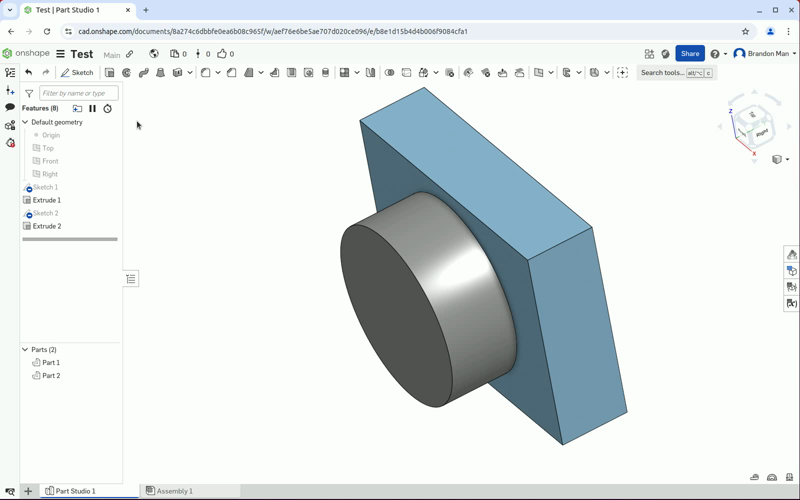
key(right, 2)
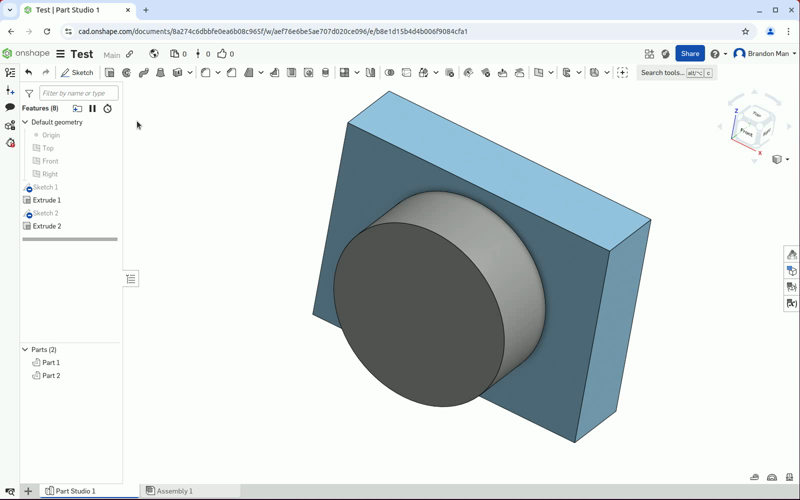
mouse_move(73, 189)
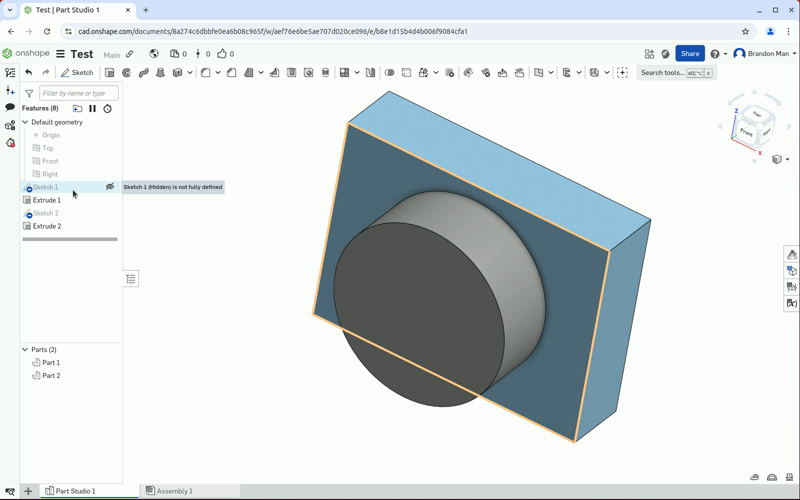
click(73, 189)